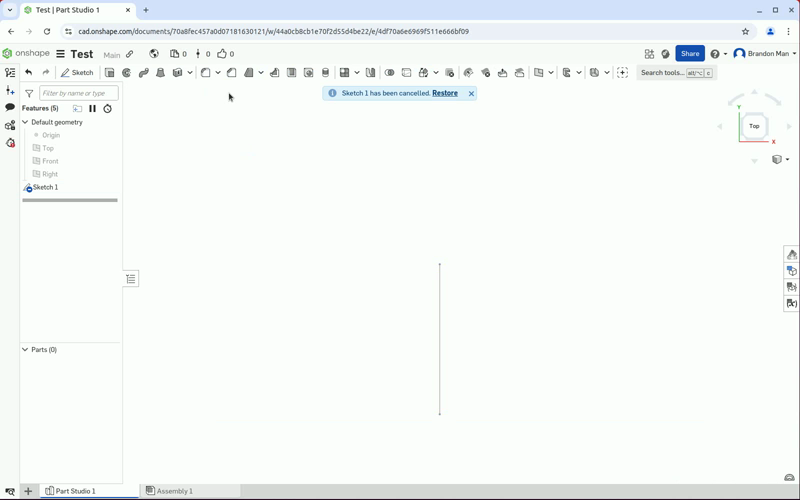
key(shift+h)
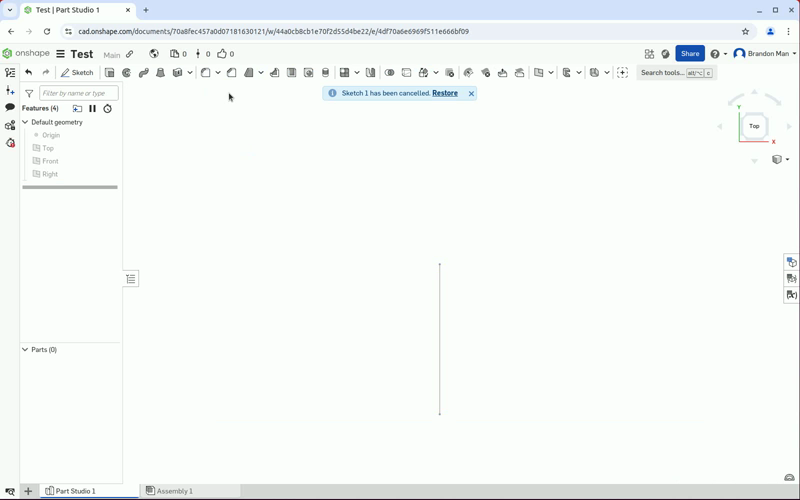
key(shift+s)
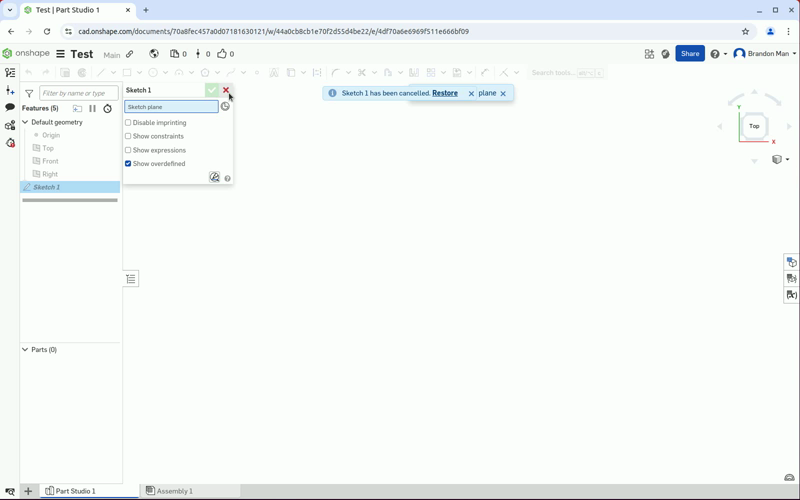
mouse_move(73, 150)
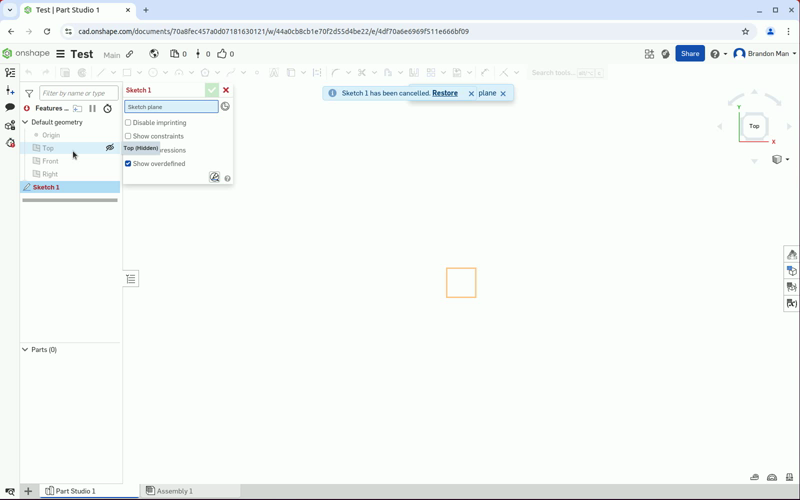
click(73, 150)
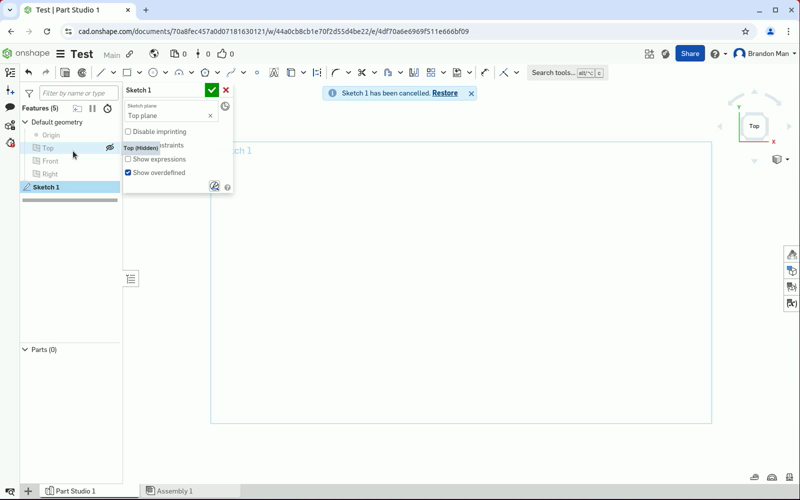
mouse_move(73, 352)
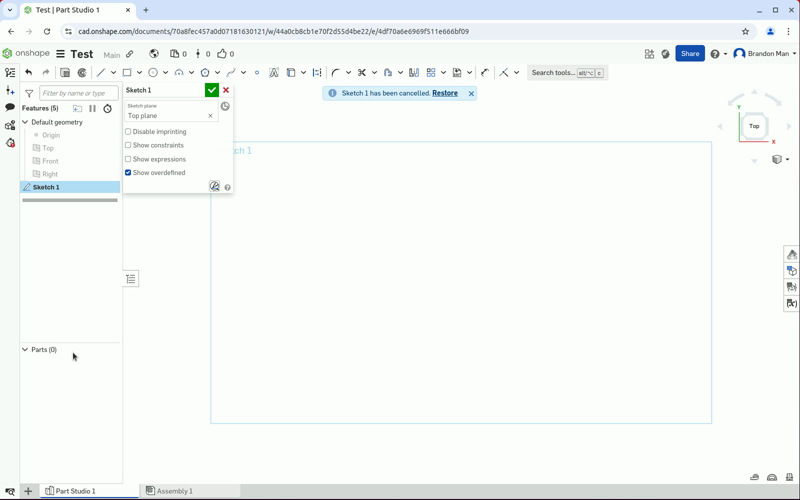
key(y)
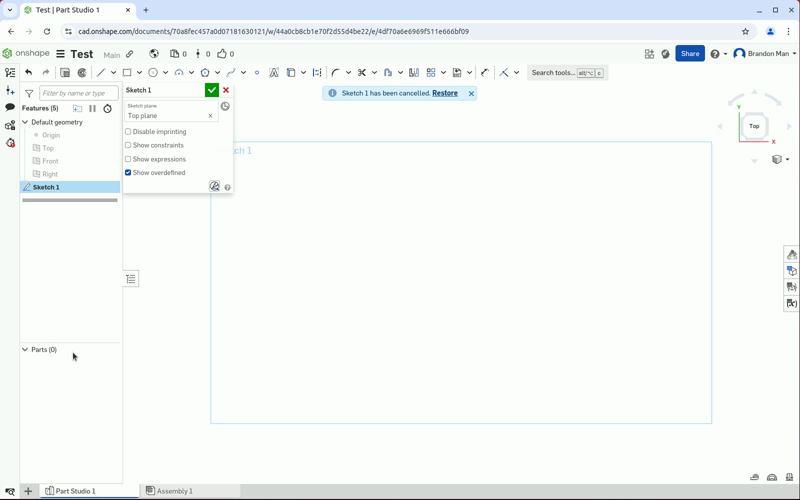
key(c)
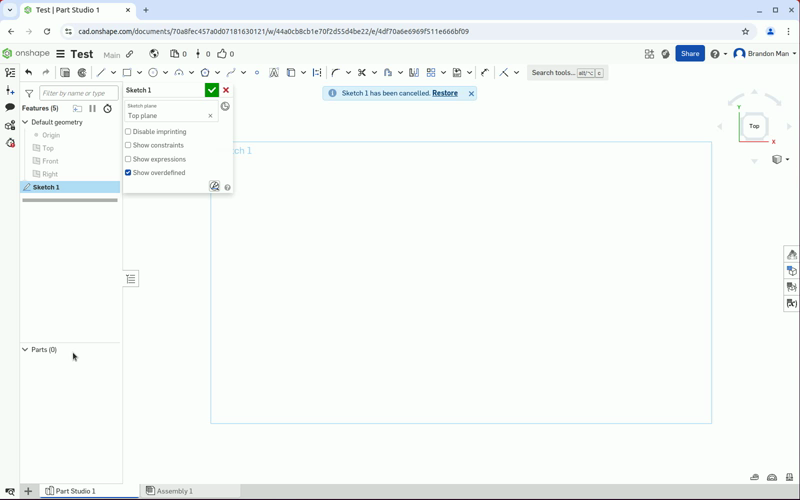
key_down(shift)
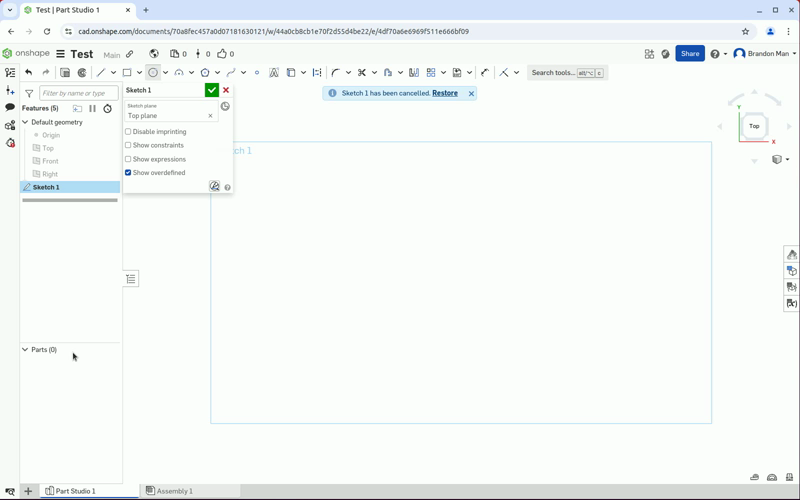
mouse_move(461, 282)
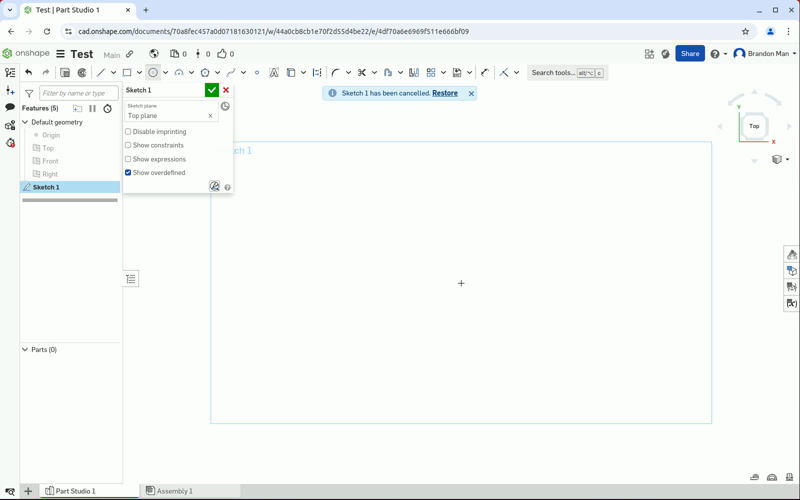
click(461, 282)
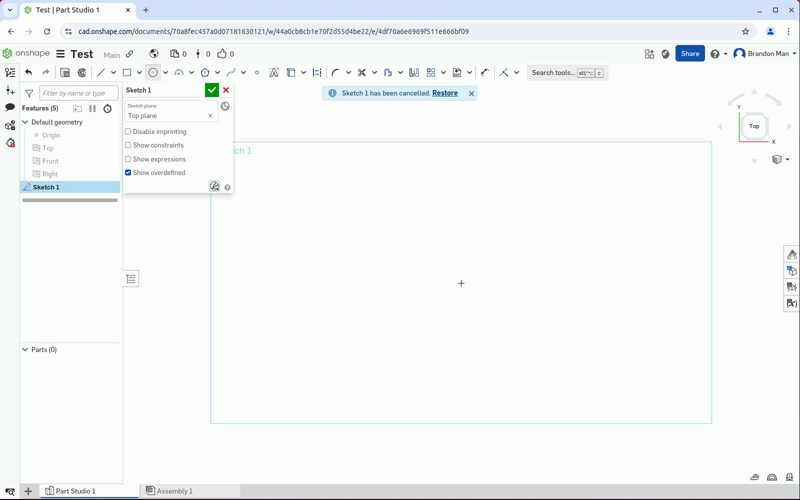
key_up(shift)
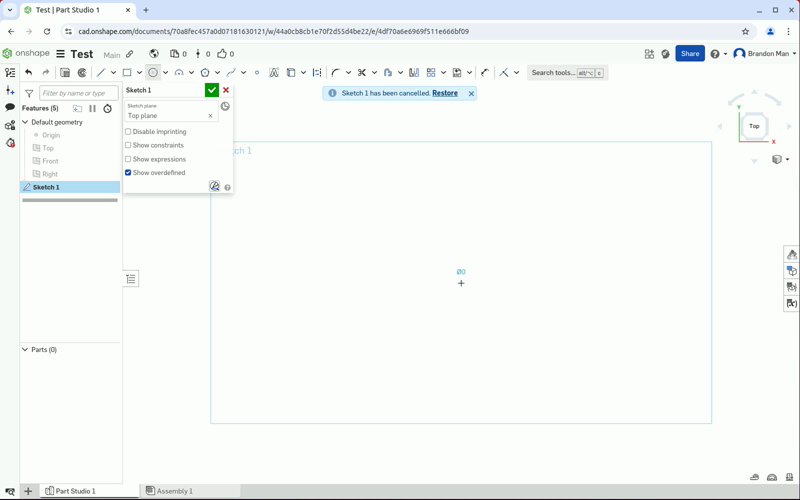
mouse_move(504, 282)
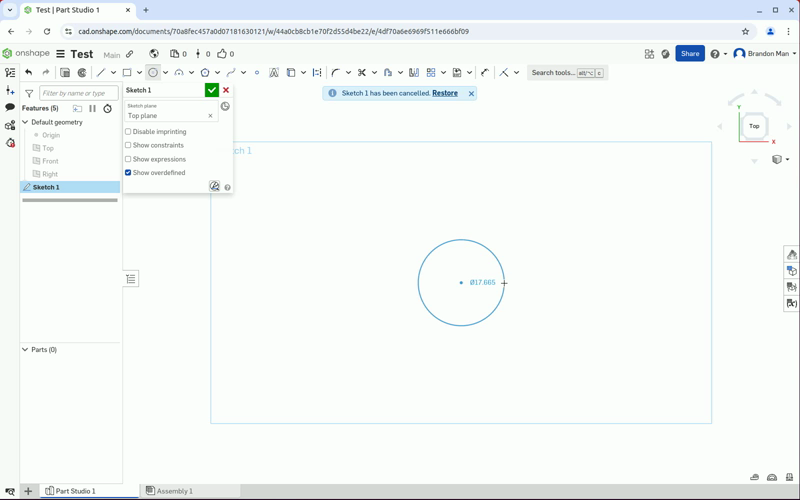
click(504, 282)
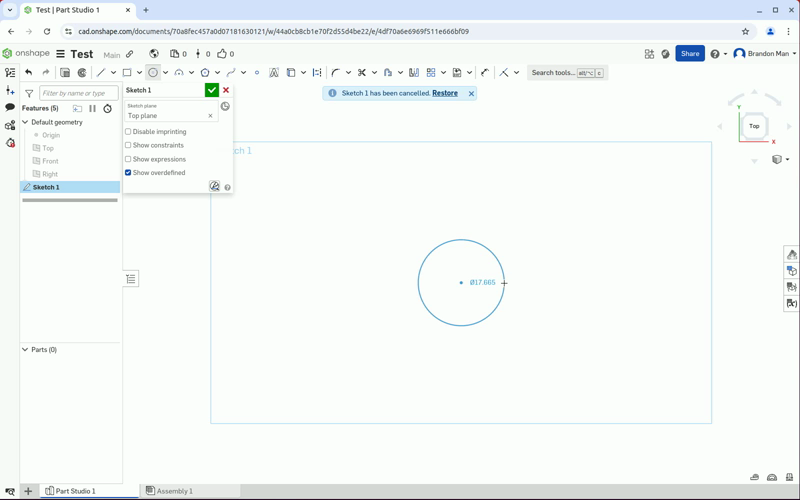
key(esc)
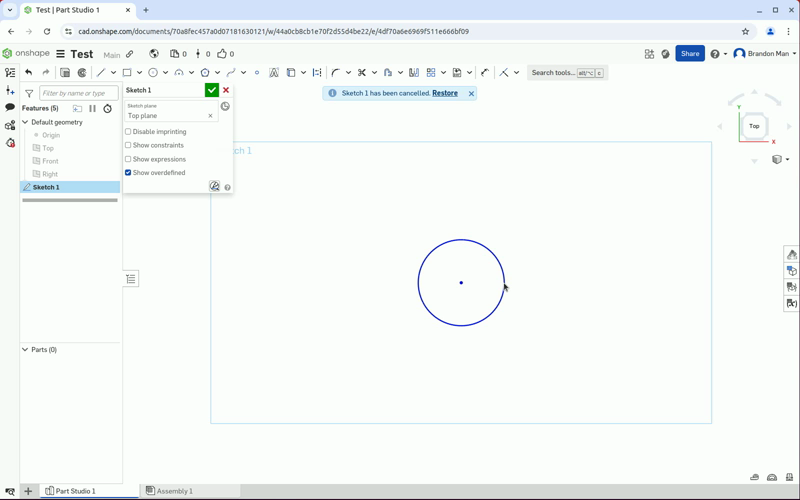
key(c)
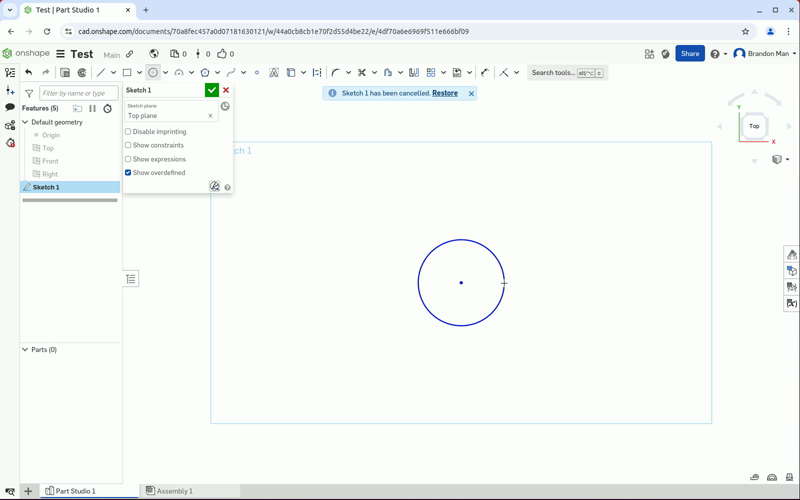
key_down(shift)
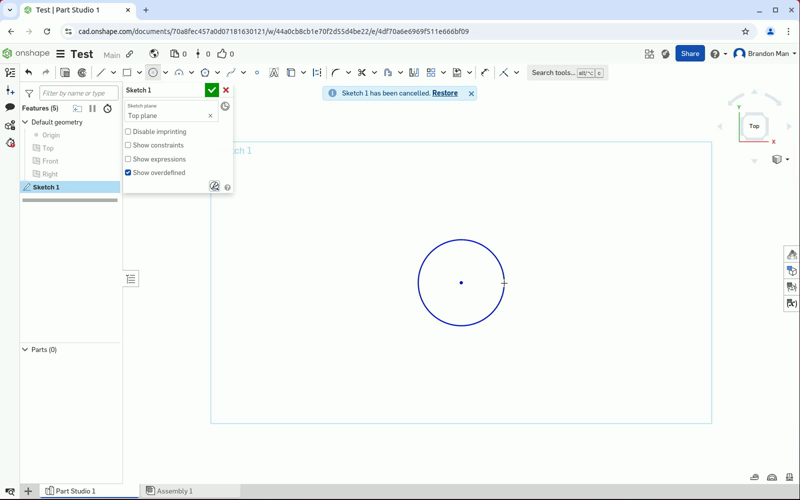
mouse_move(461, 282)
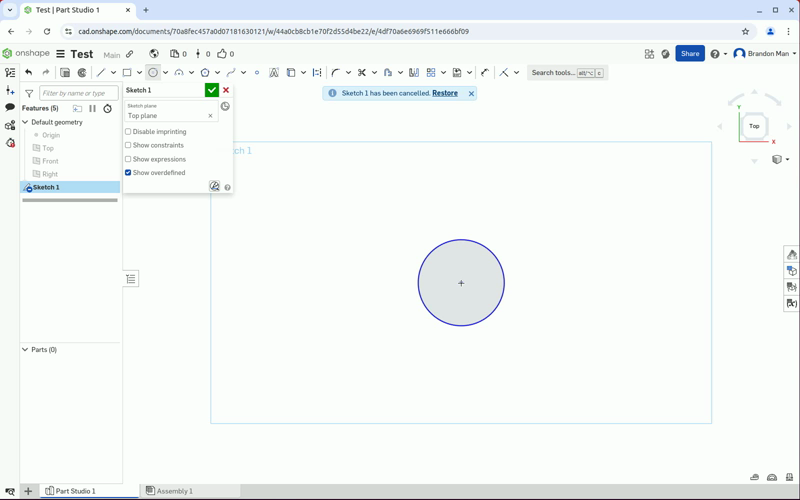
click(461, 282)
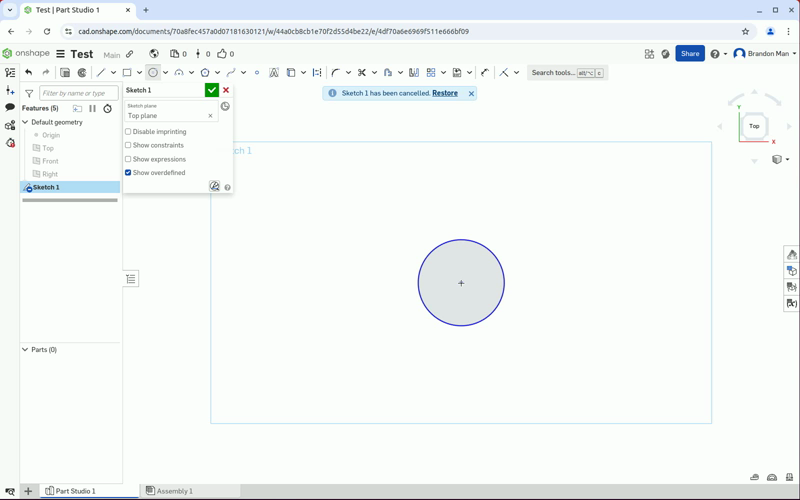
key_up(shift)
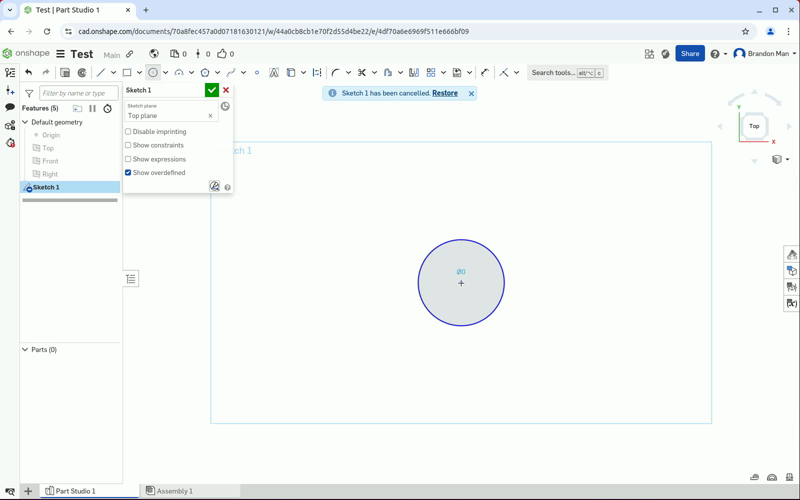
mouse_move(494, 282)
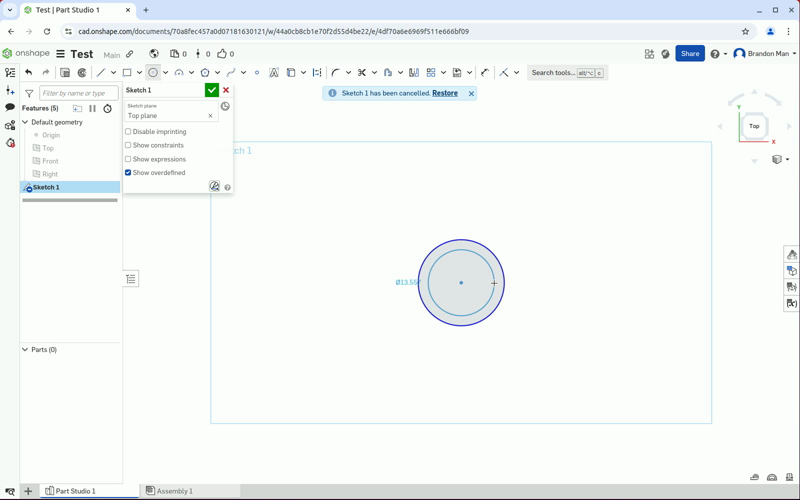
click(494, 282)
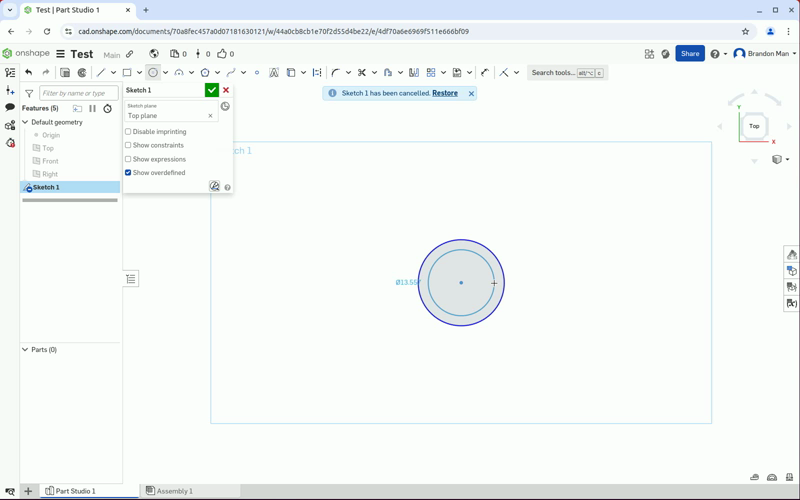
key(esc)
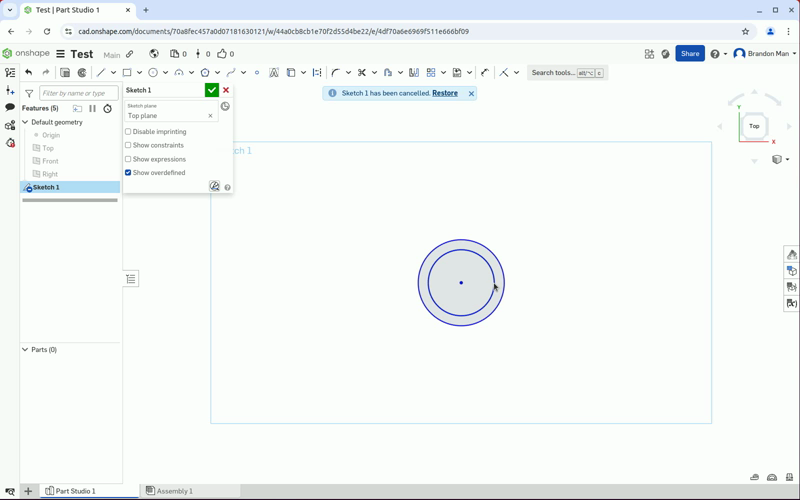
mouse_move(434, 251)
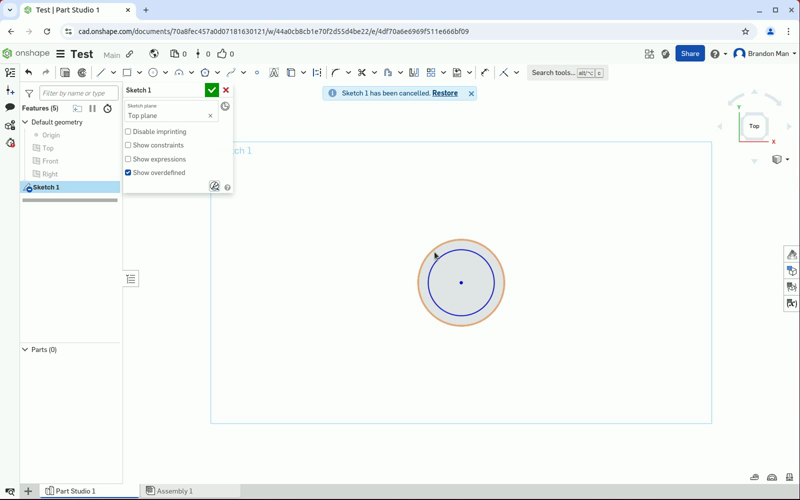
click(434, 251)
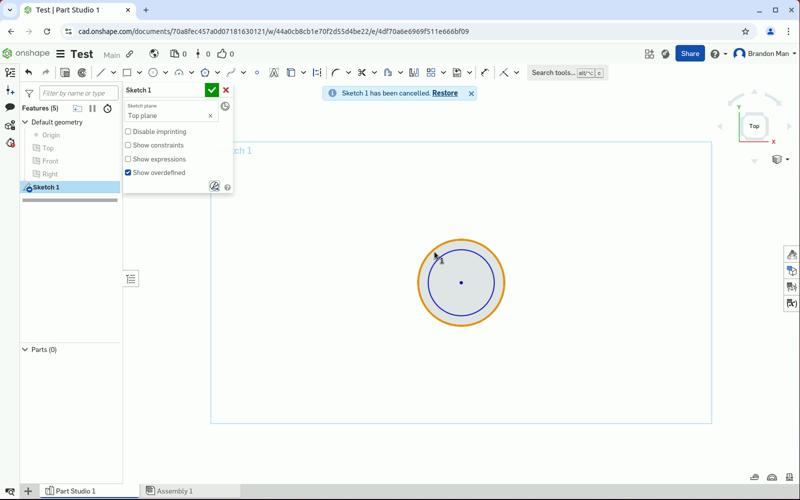
mouse_move(73, 352)
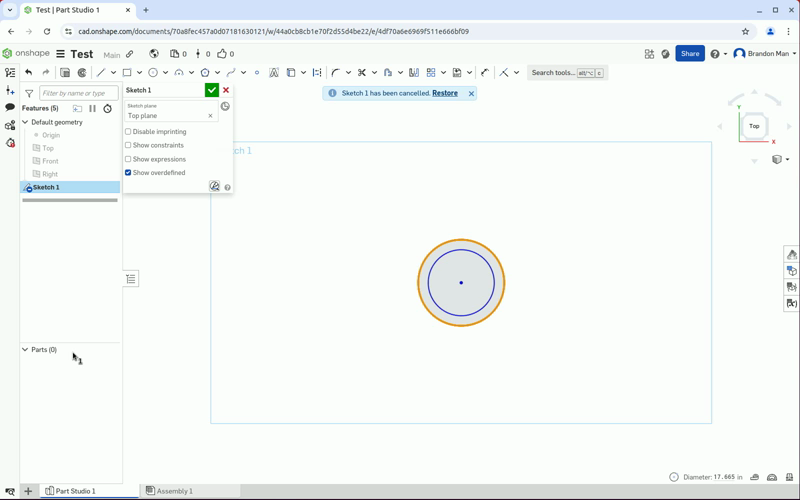
key(shift+y)
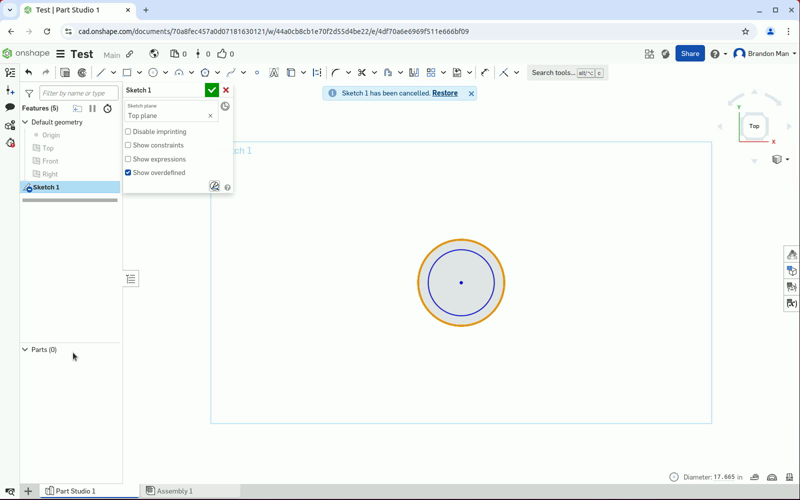
key(shift+e)
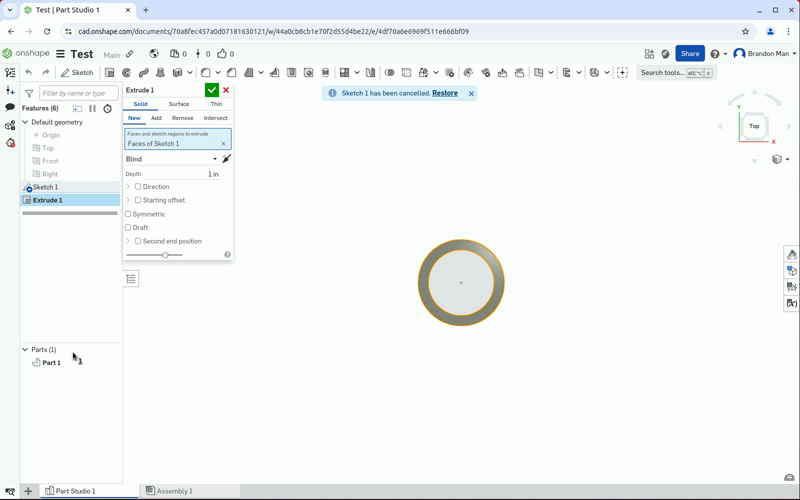
mouse_move(143, 106)
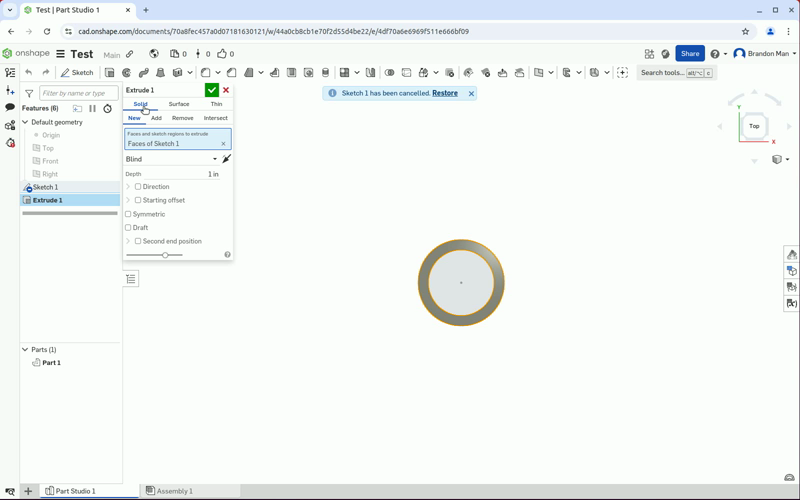
click(143, 106)
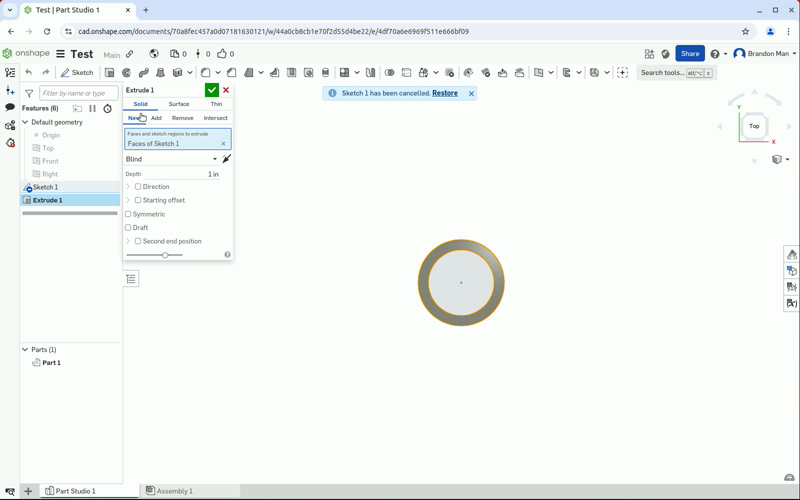
mouse_move(137, 120)
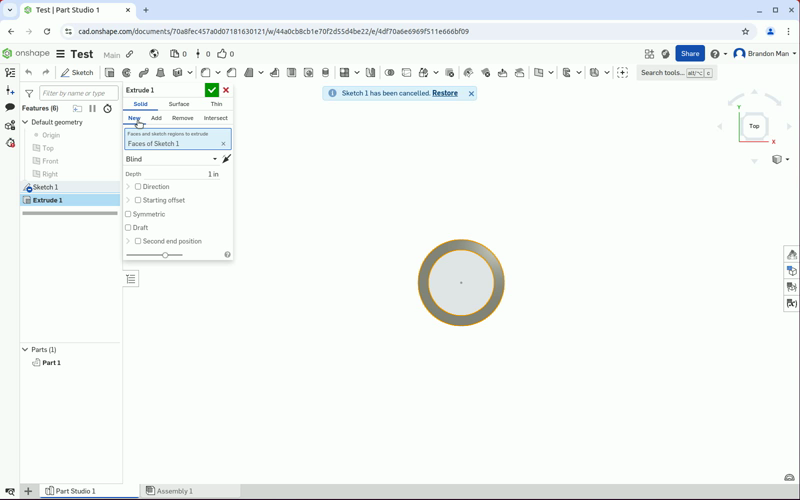
click(137, 120)
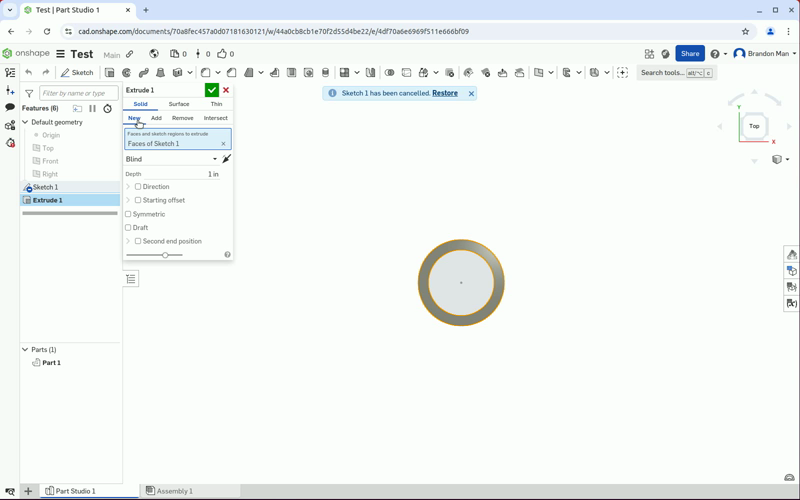
key(tab, 4)
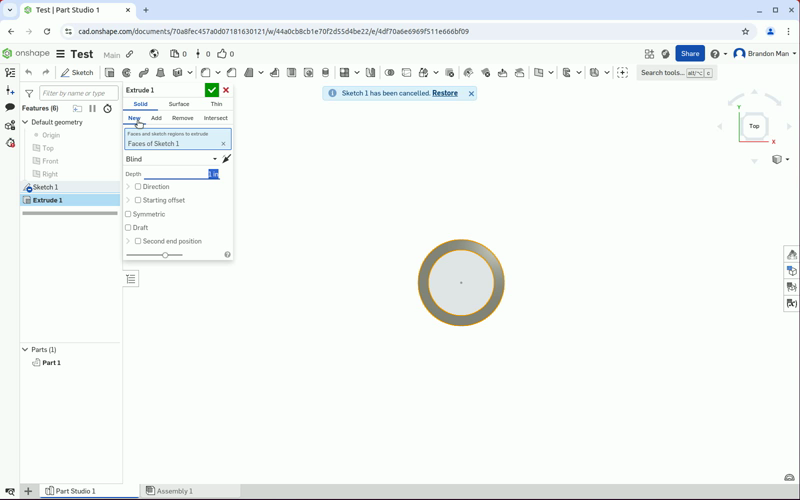
text(0.481)
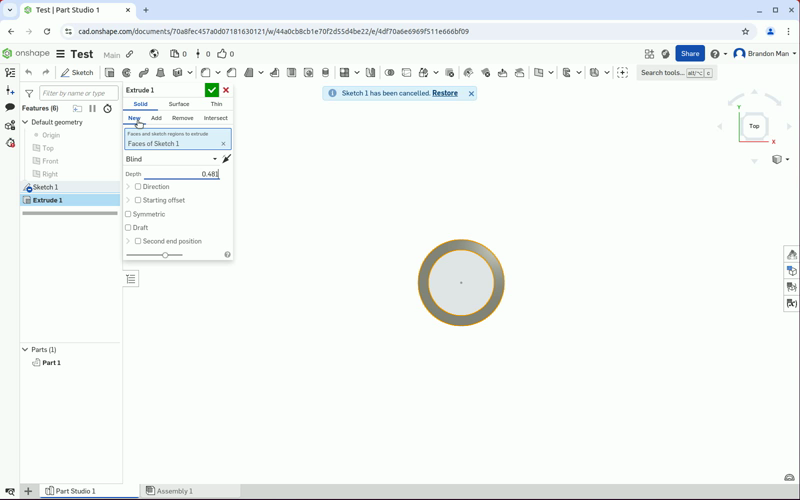
key(enter)
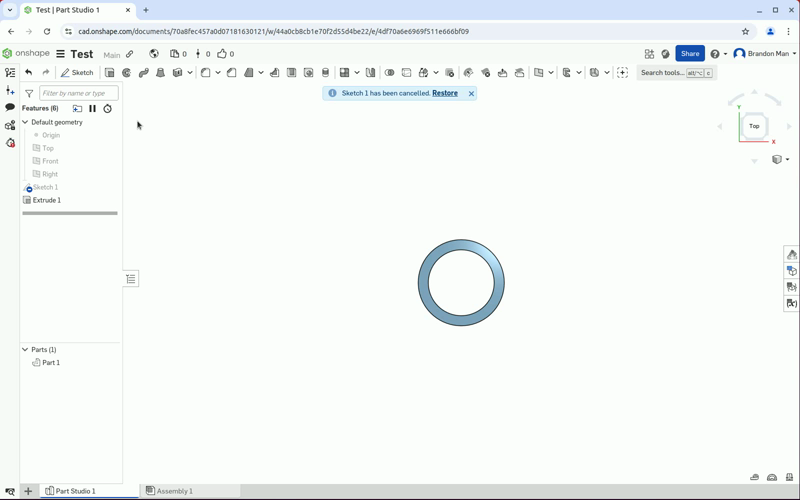
key(shift+h)
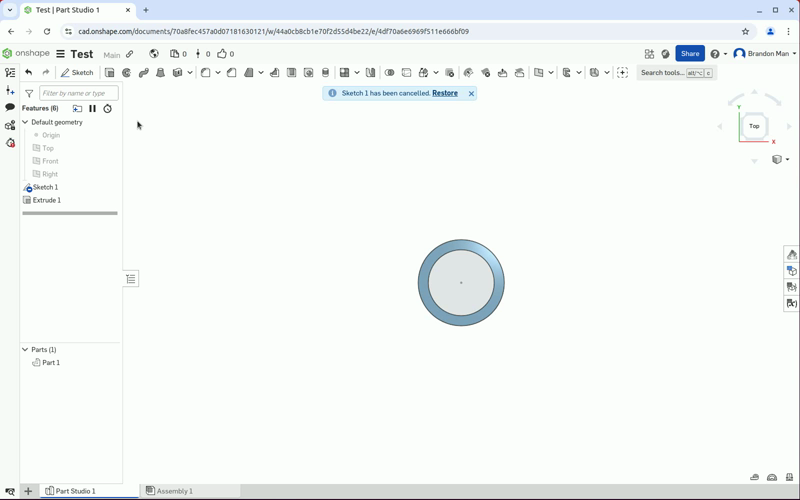
key(shift+h)
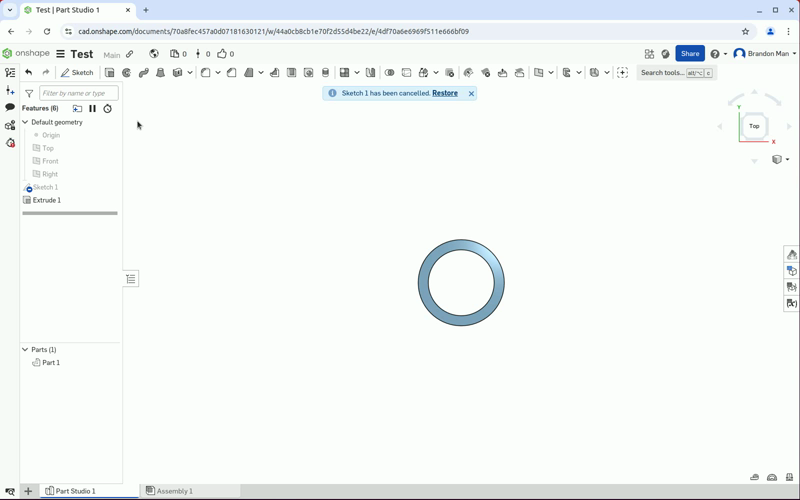
mouse_move(73, 189)
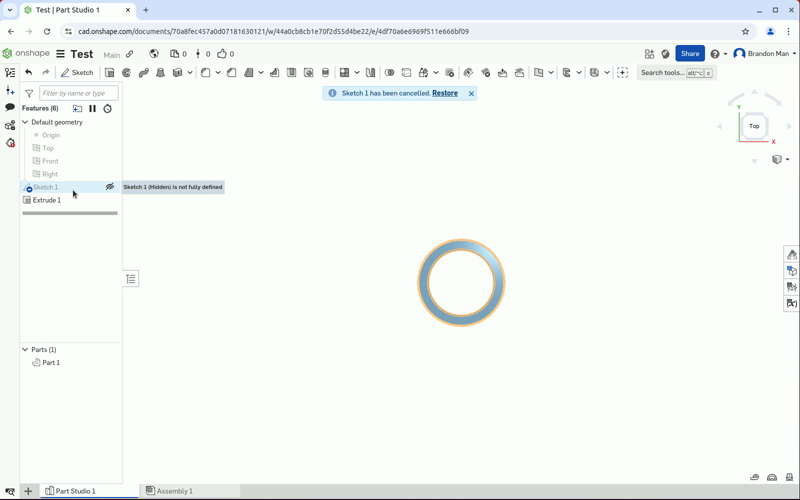
click(73, 189)
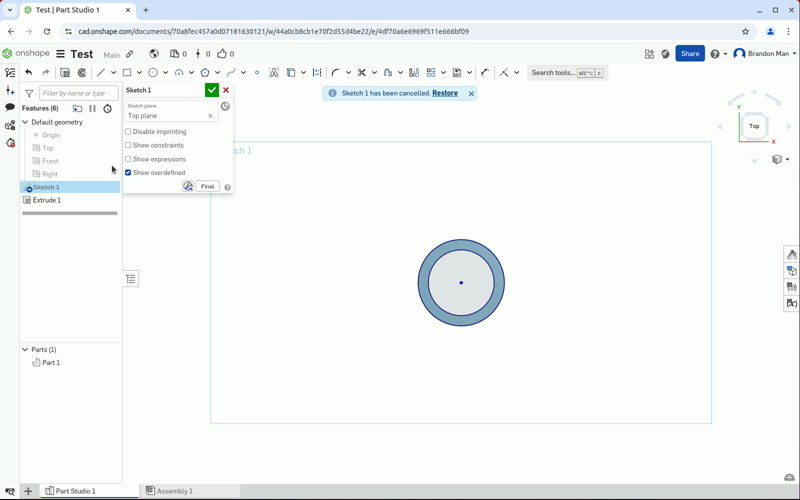
mouse_move(229, 92)
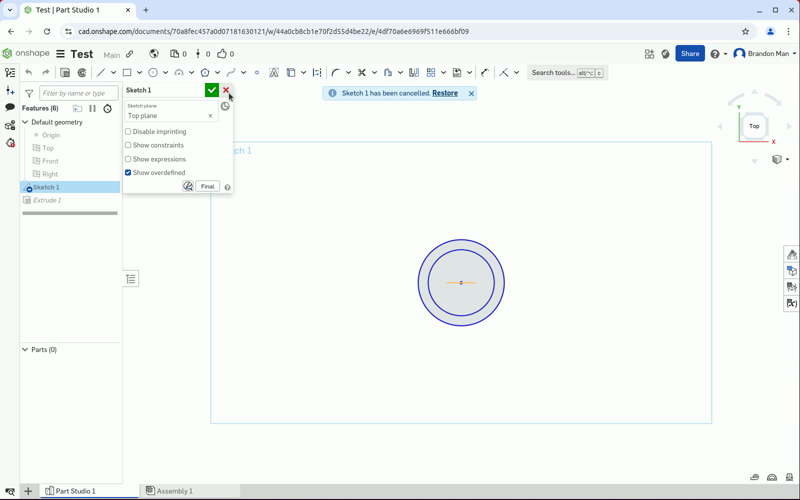
click(229, 92)
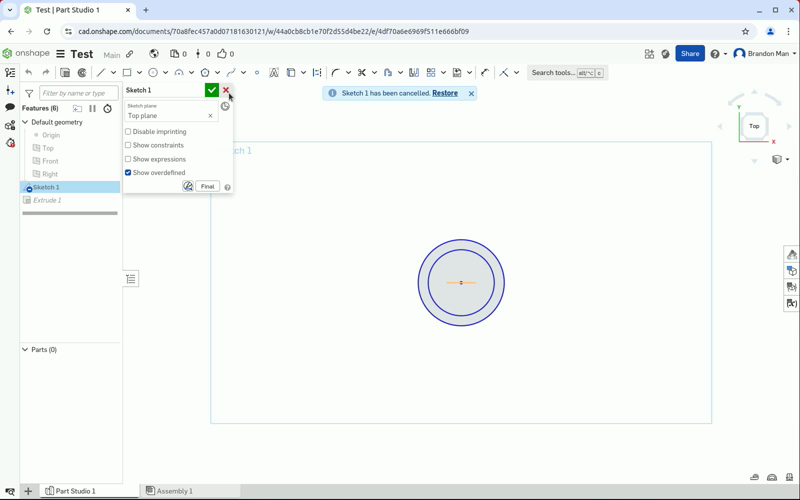
key(shift+s)
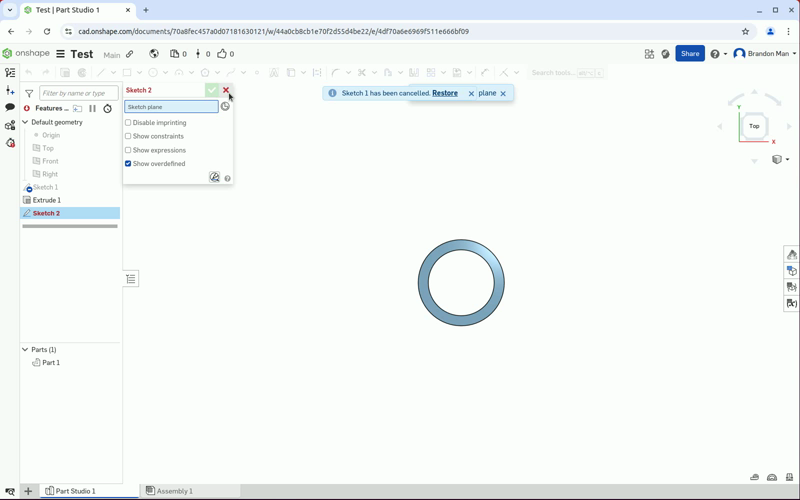
mouse_move(73, 150)
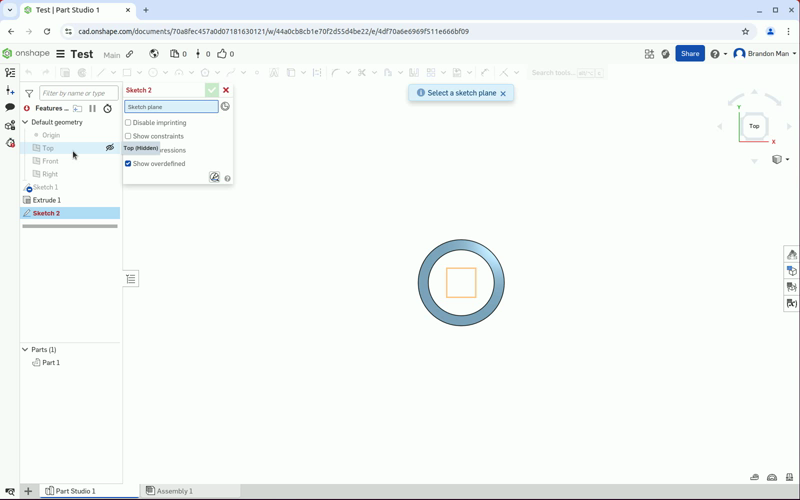
click(73, 150)
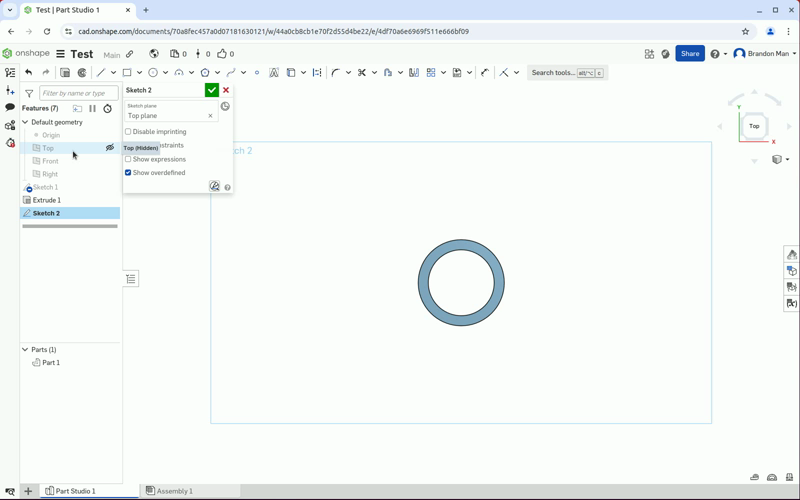
mouse_move(73, 352)
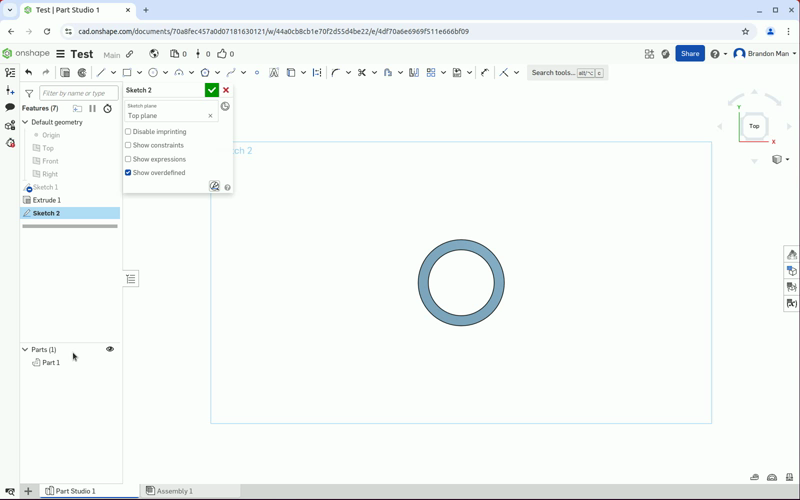
key(y)
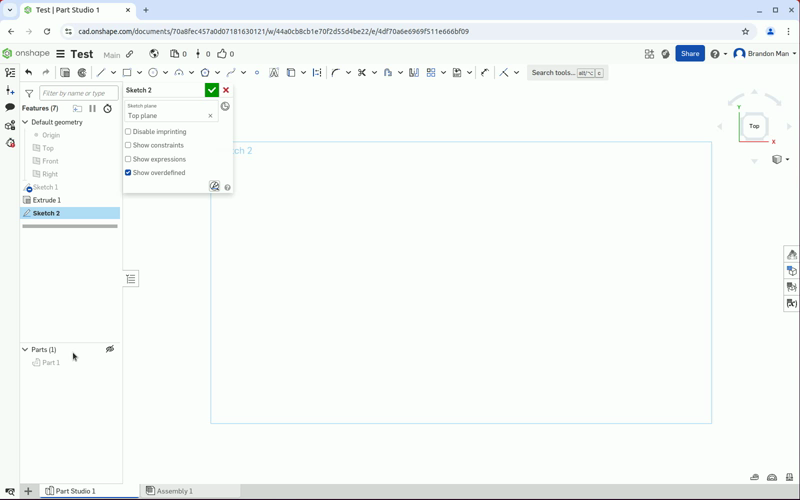
key(c)
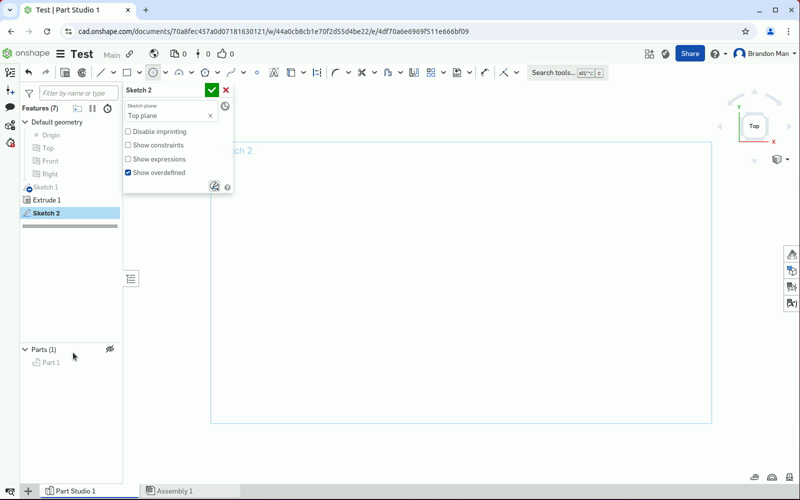
key_down(shift)
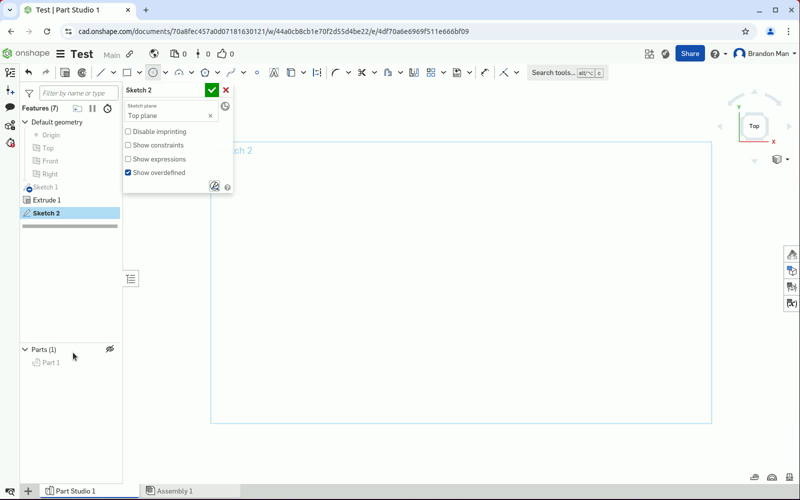
mouse_move(461, 282)
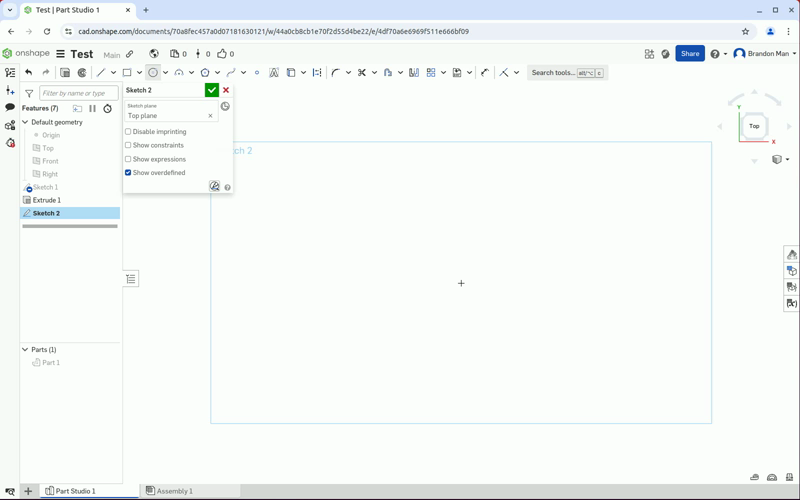
click(461, 282)
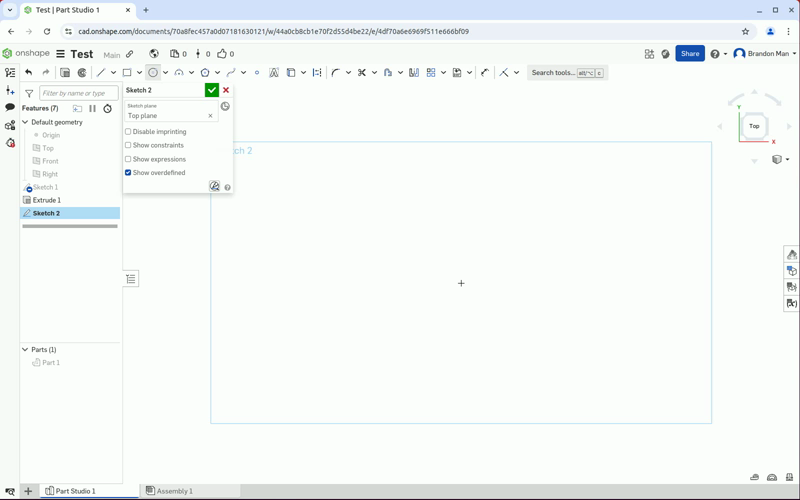
key_up(shift)
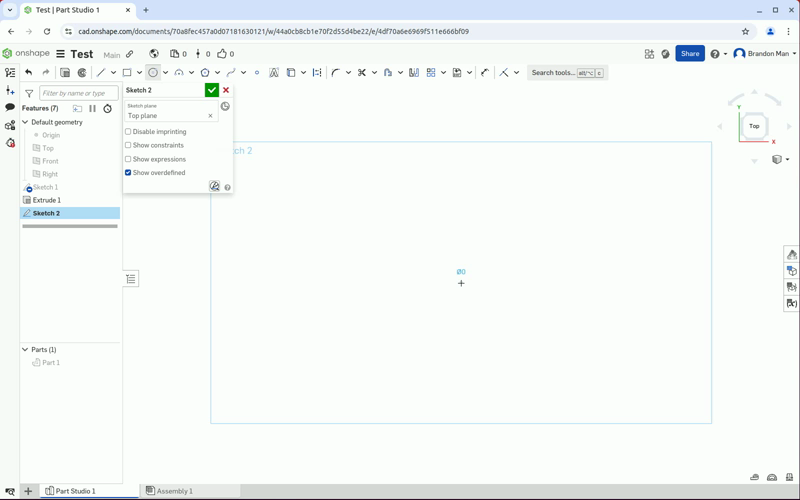
mouse_move(494, 282)
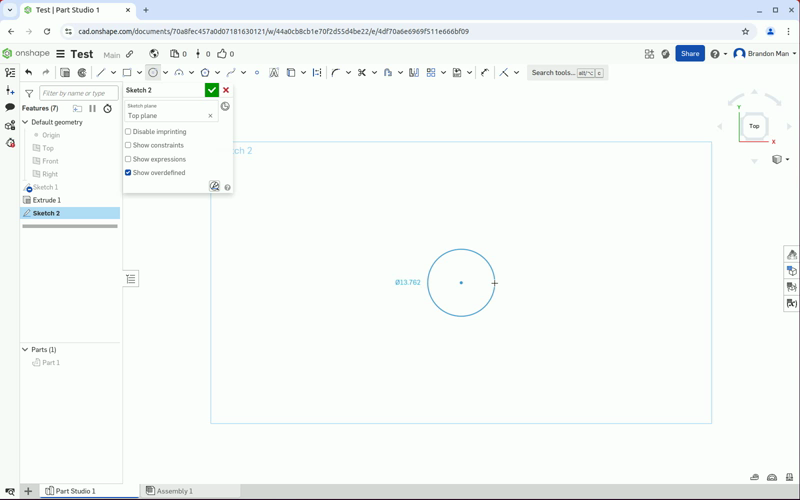
click(494, 282)
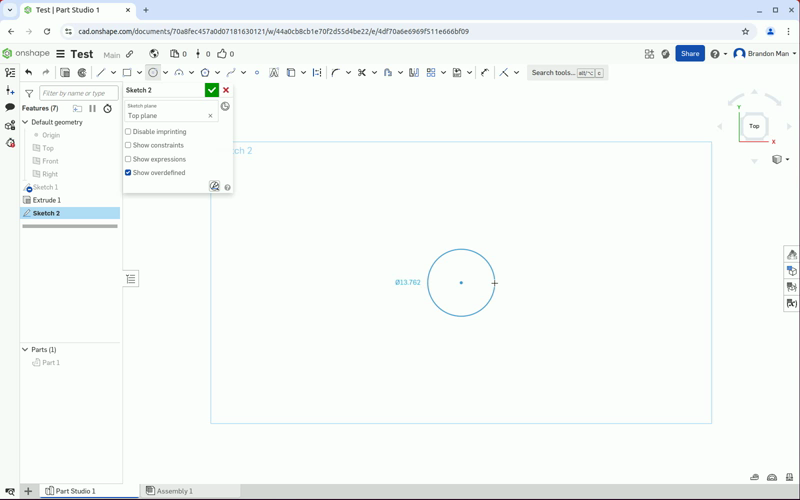
key(esc)
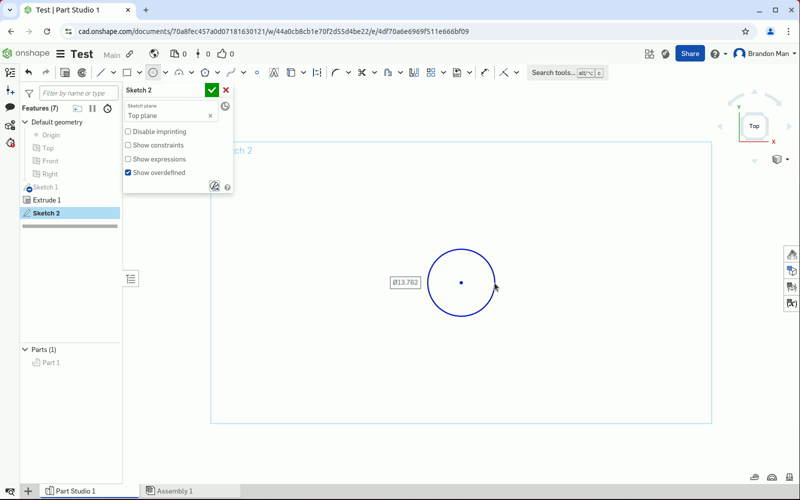
key(c)
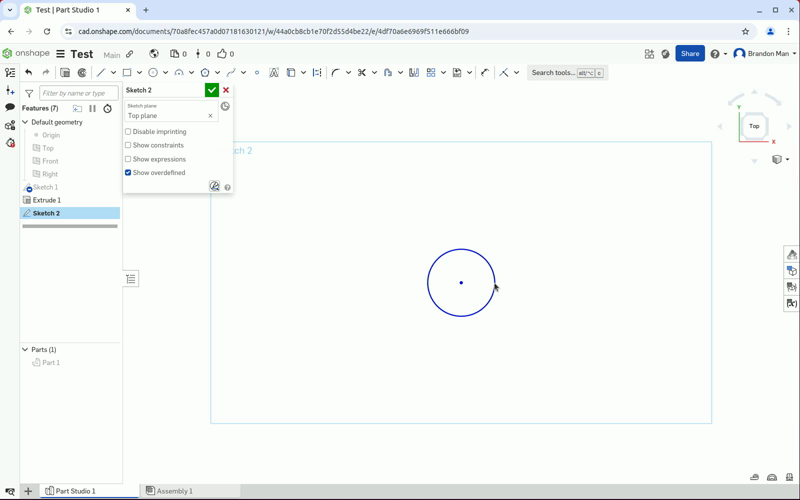
key_down(shift)
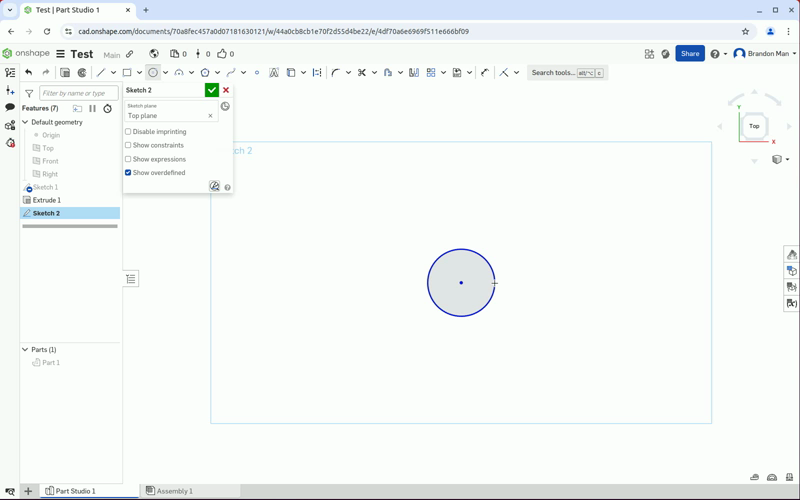
mouse_move(461, 282)
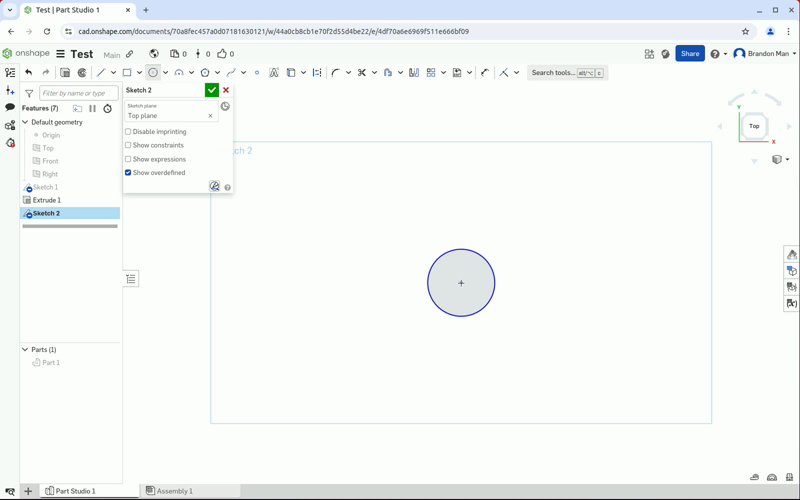
click(461, 282)
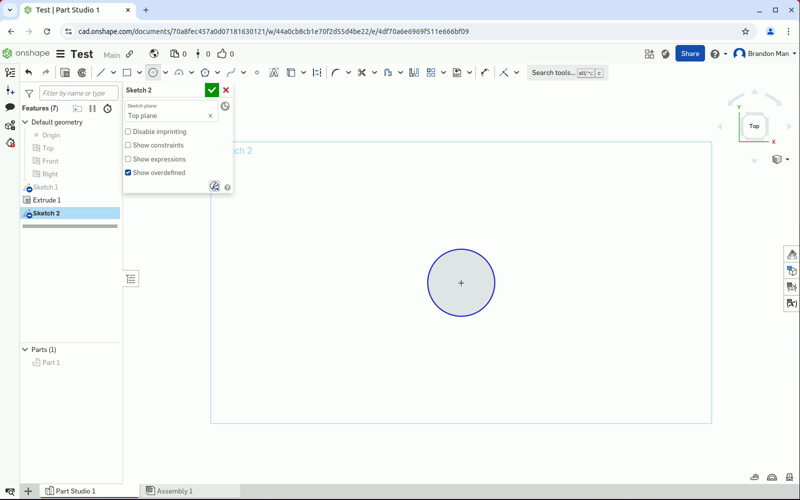
key_up(shift)
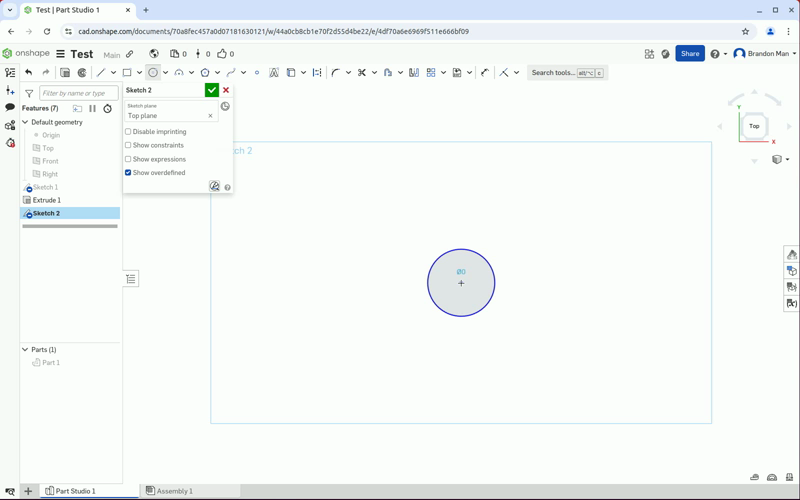
mouse_move(468, 282)
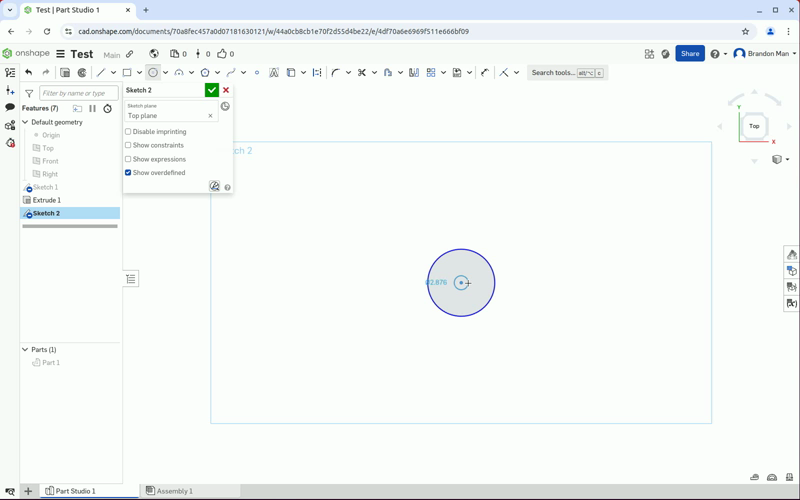
click(468, 282)
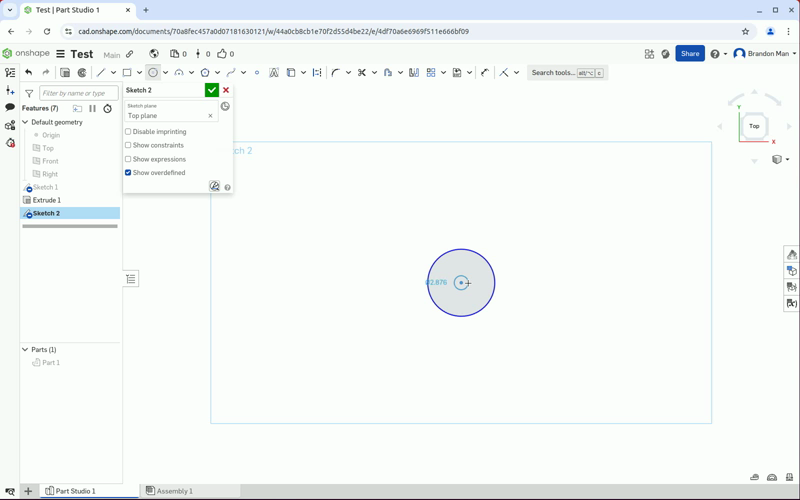
key(esc)
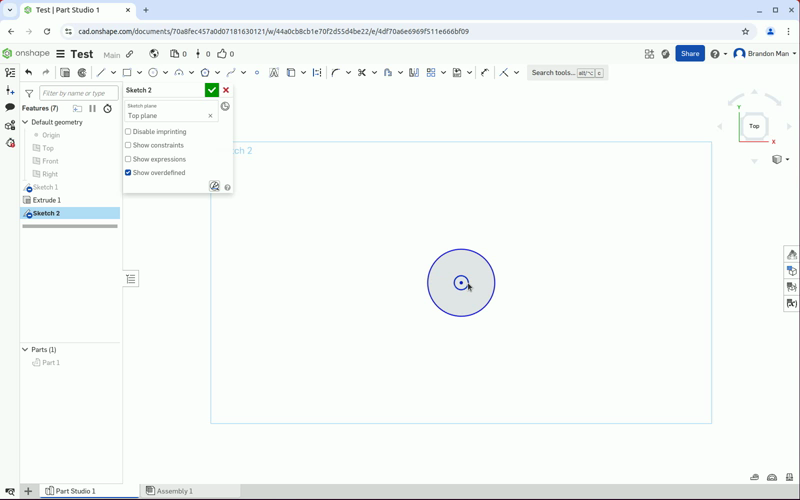
mouse_move(462, 268)
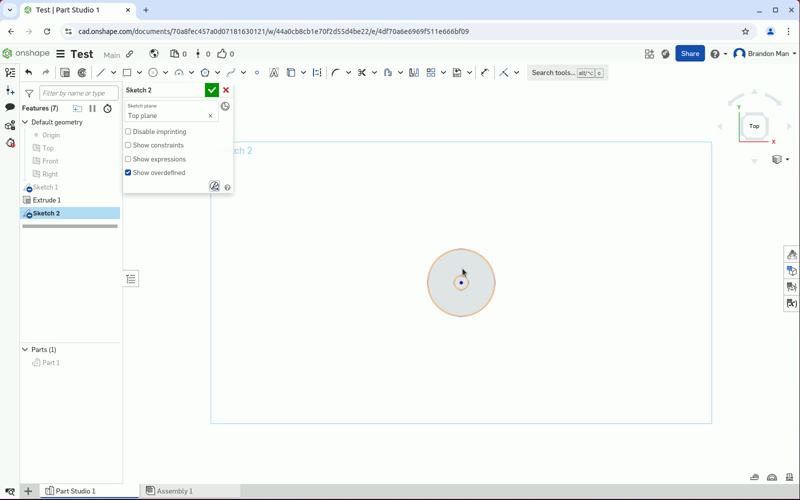
click(462, 268)
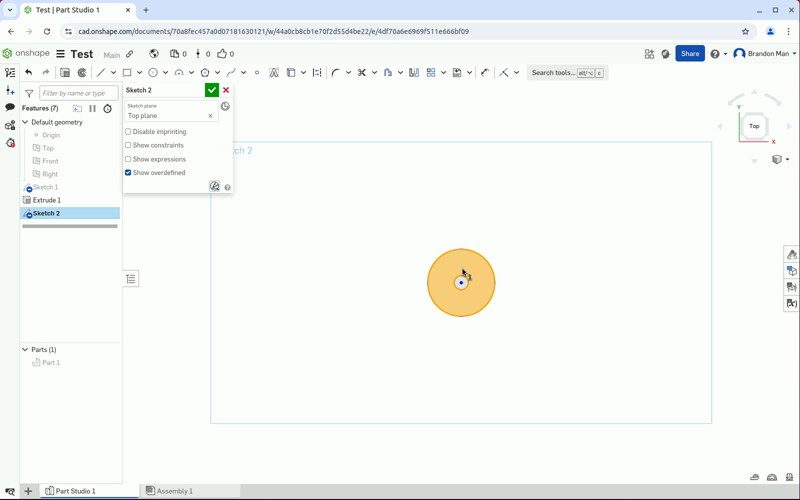
mouse_move(73, 352)
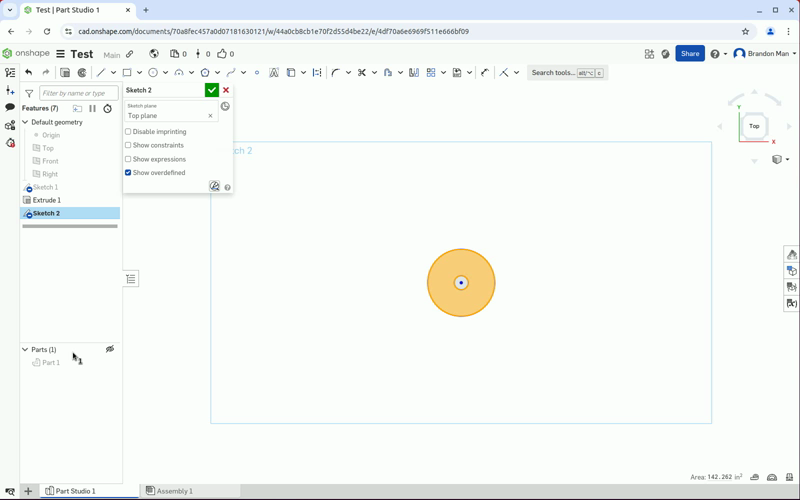
key(shift+y)
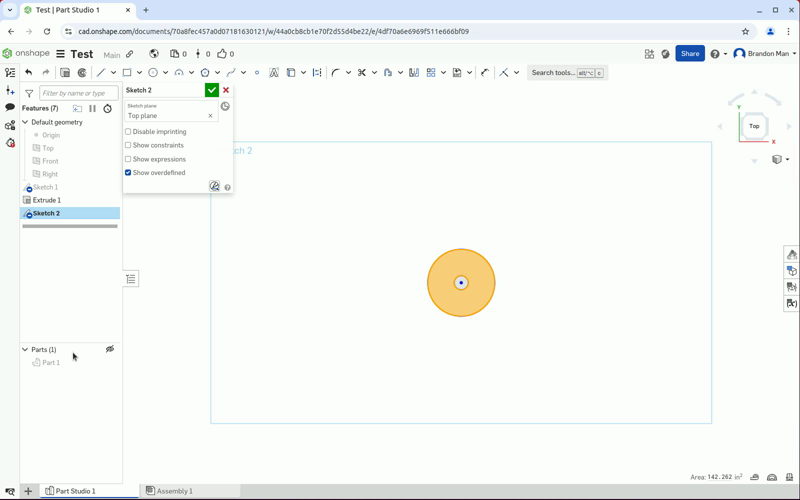
key(shift+e)
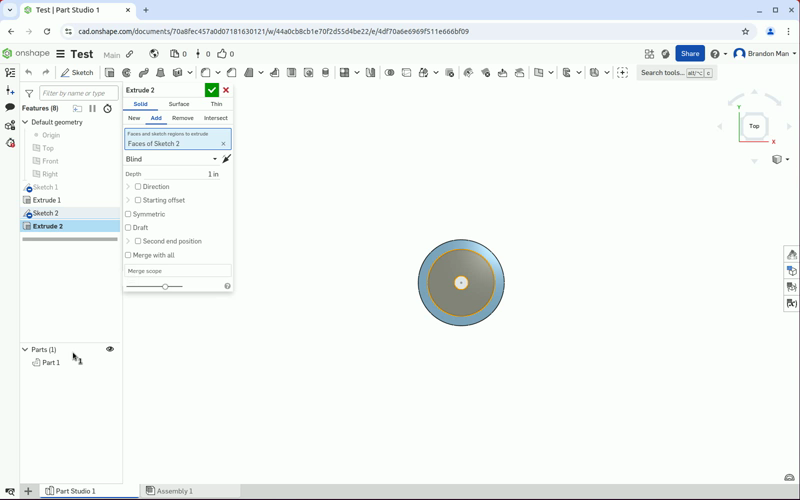
mouse_move(143, 106)
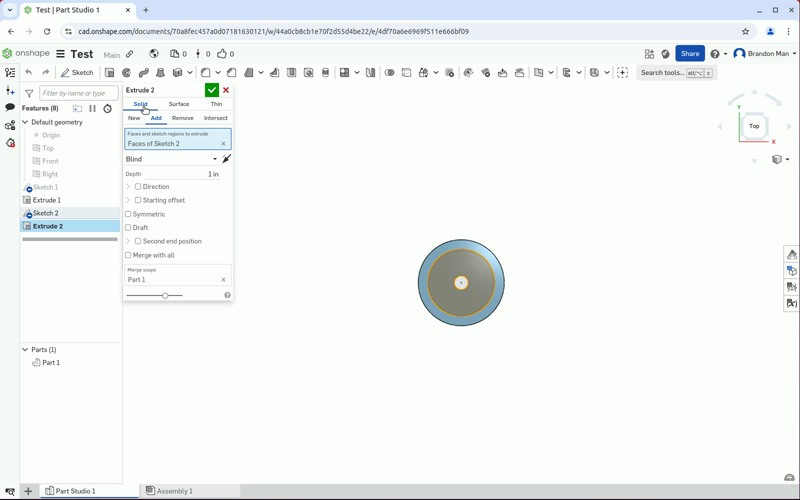
click(143, 106)
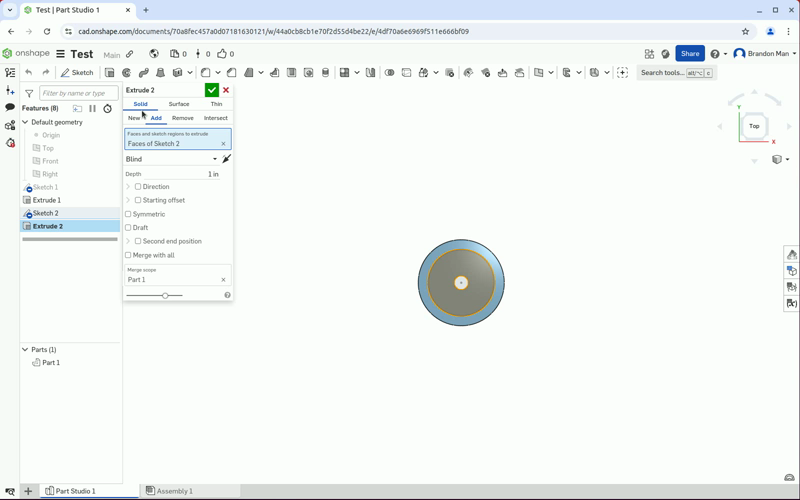
mouse_move(137, 120)
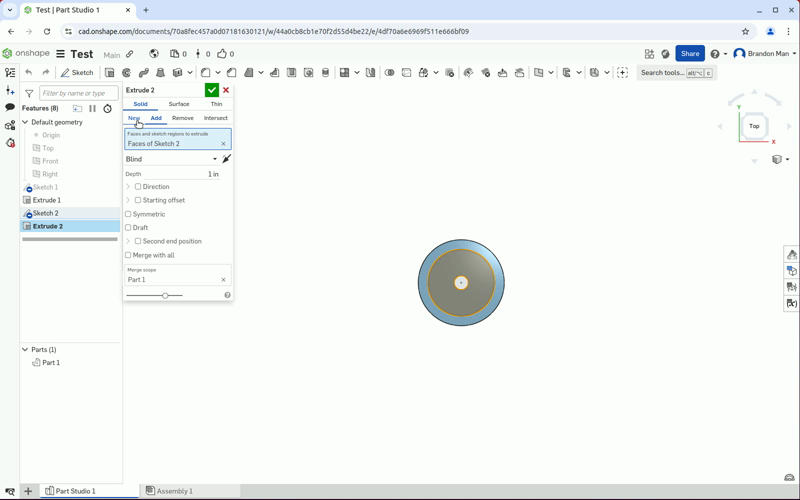
click(137, 120)
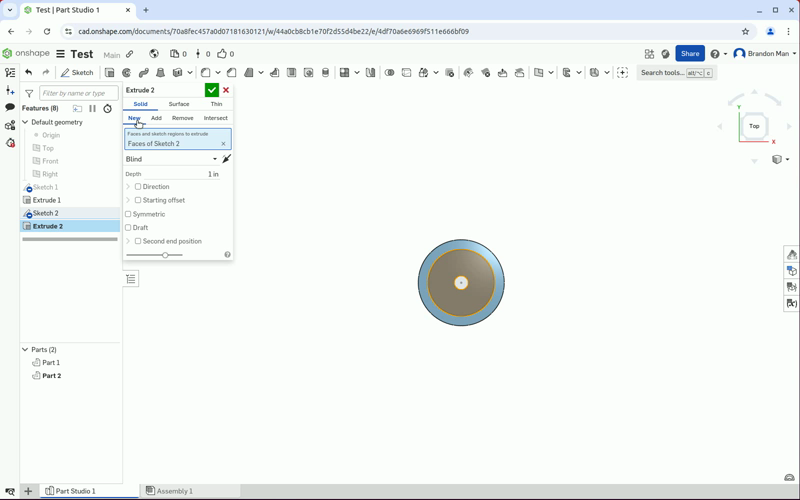
key(tab, 4)
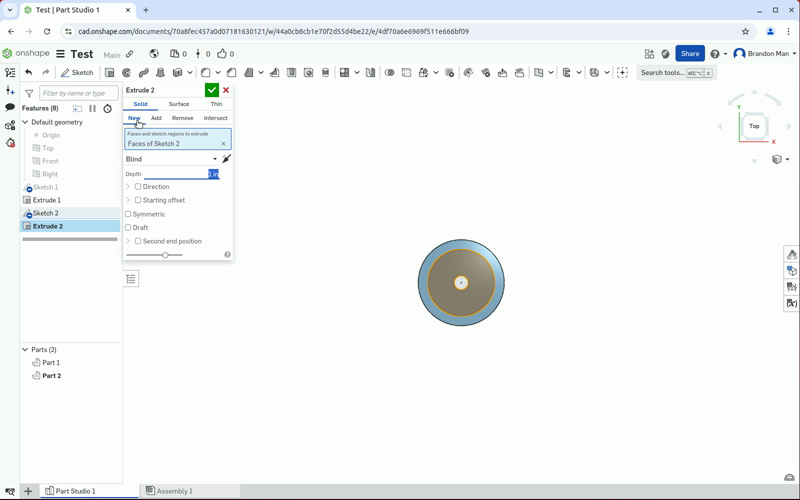
text(0.481)
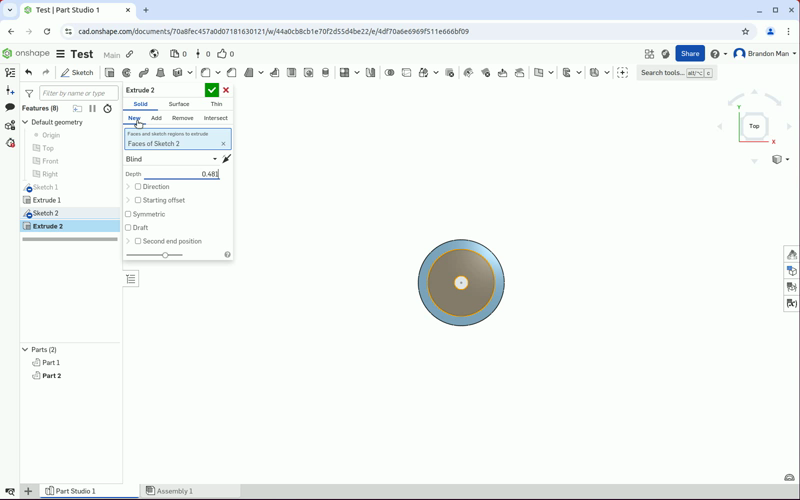
key(enter)
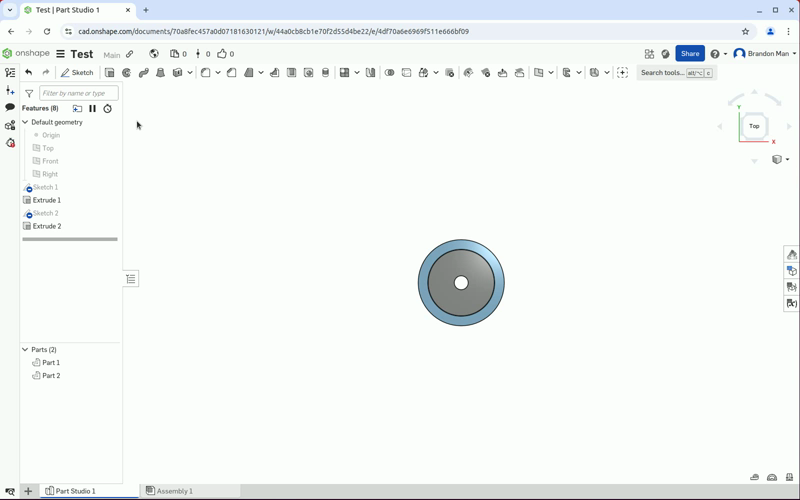
key(shift+h)
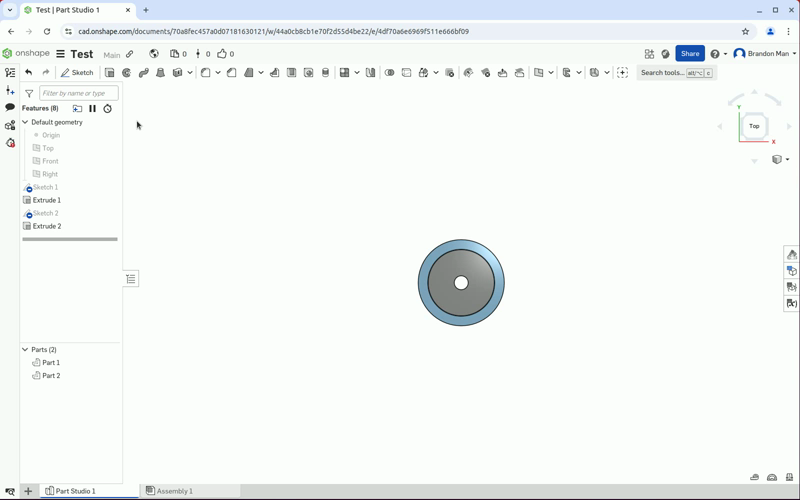
key(shift+h)
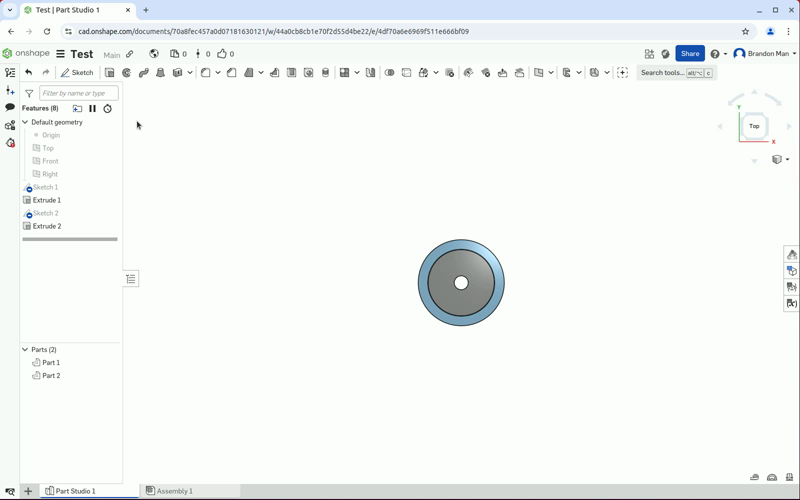
mouse_move(73, 189)
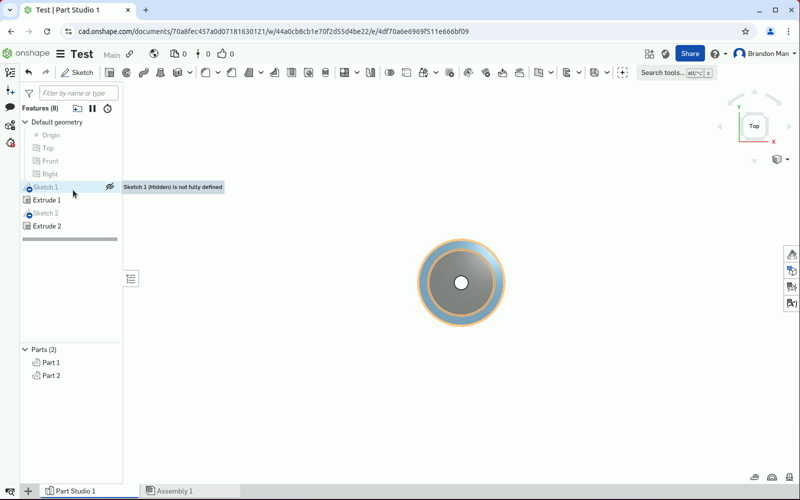
click(73, 189)
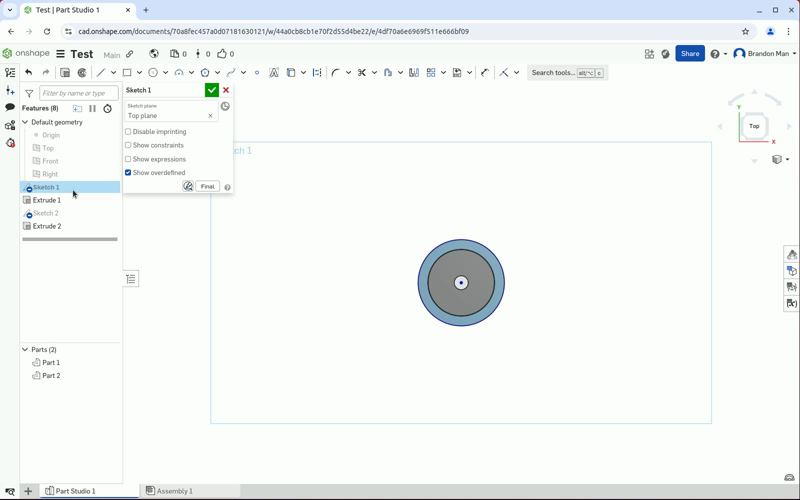
mouse_move(229, 92)
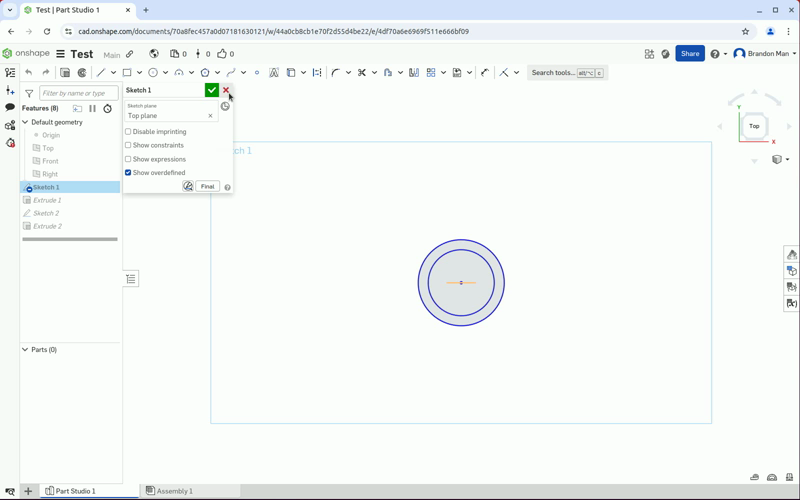
click(229, 92)
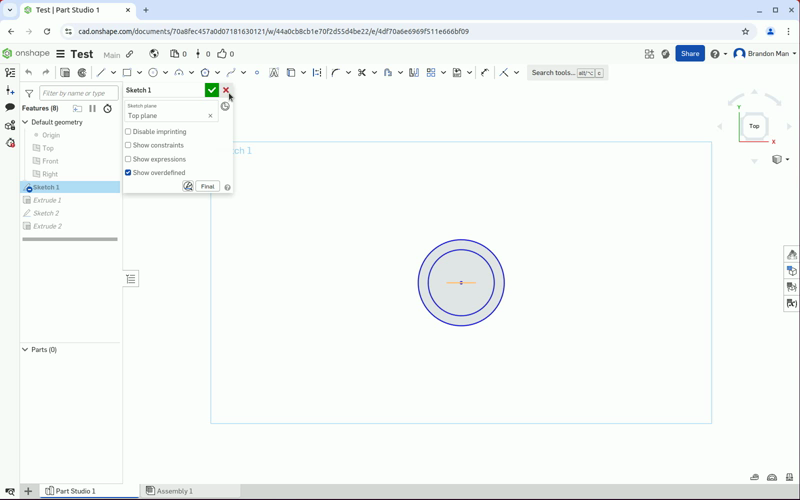
key(shift+s)
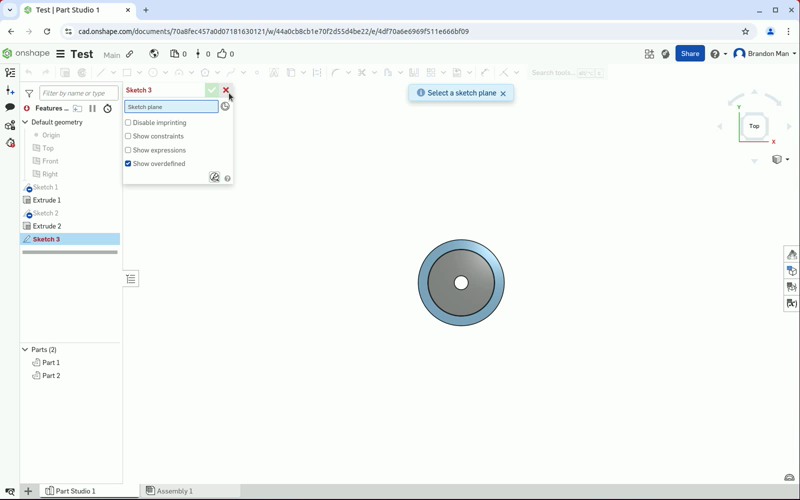
mouse_move(73, 150)
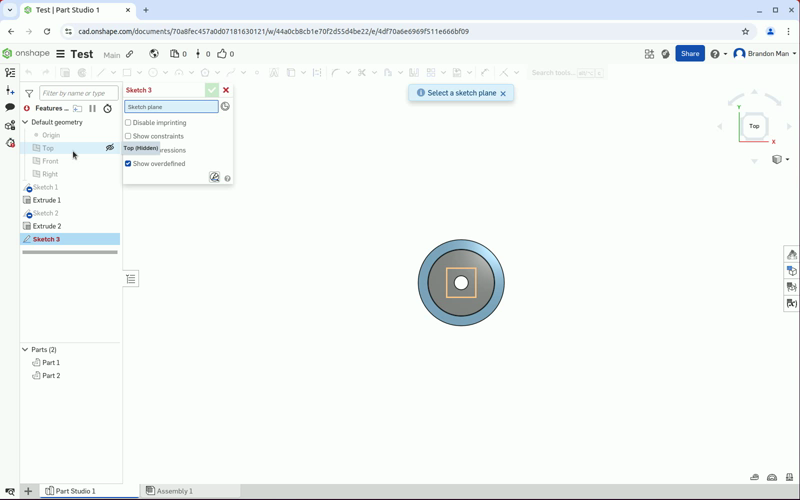
click(73, 150)
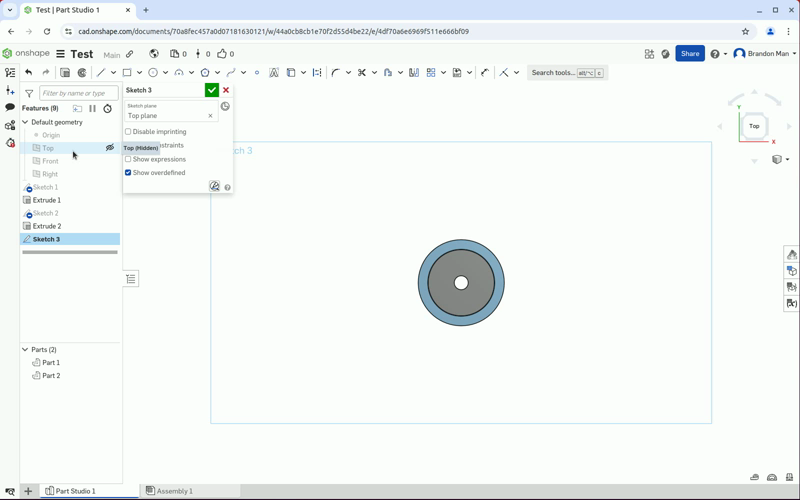
mouse_move(73, 352)
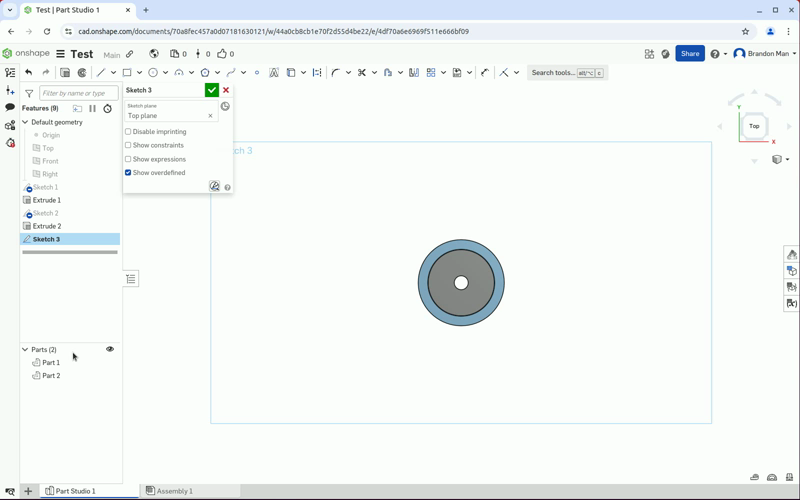
key(y)
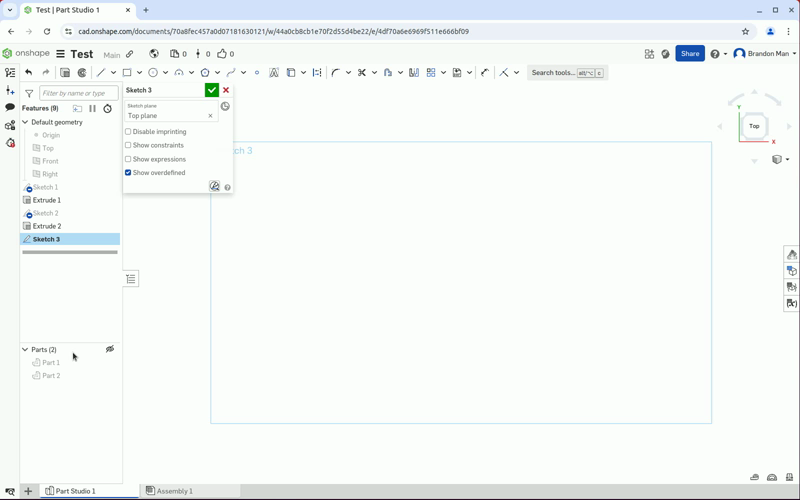
key(c)
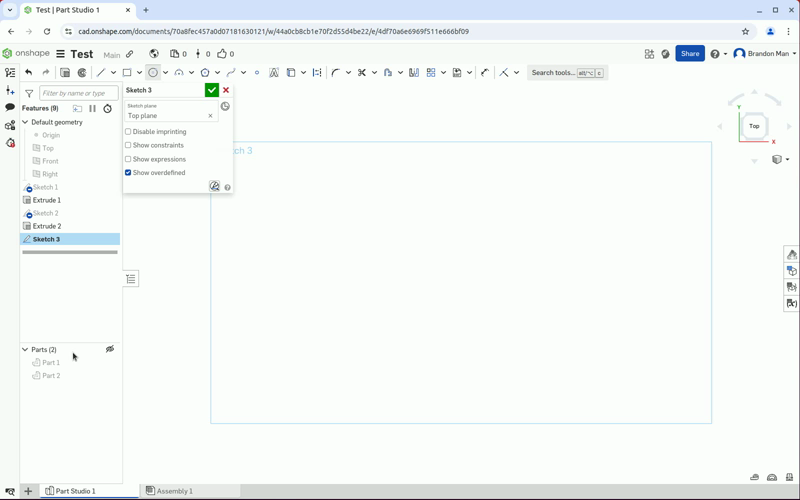
key_down(shift)
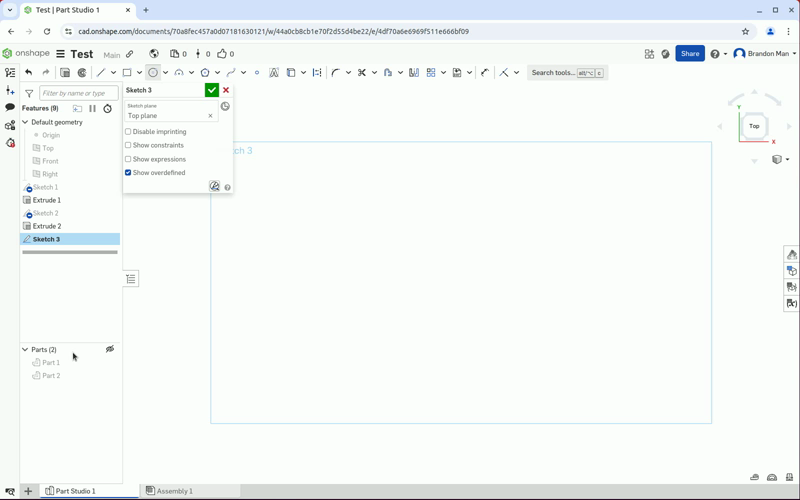
mouse_move(461, 282)
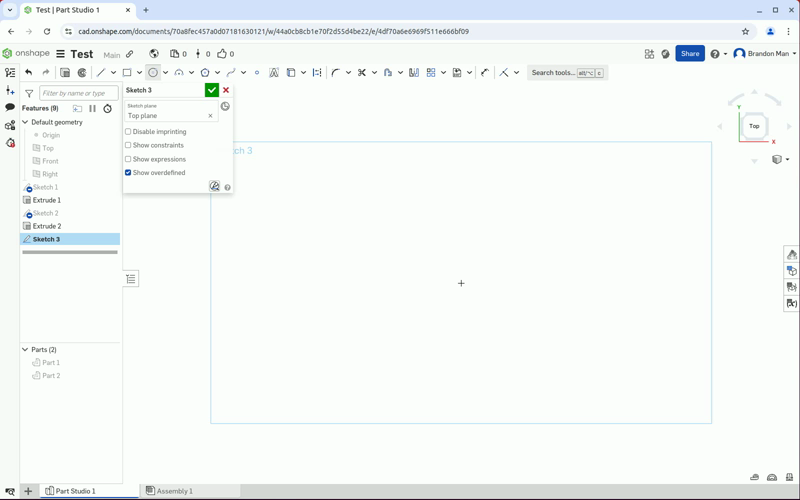
click(461, 282)
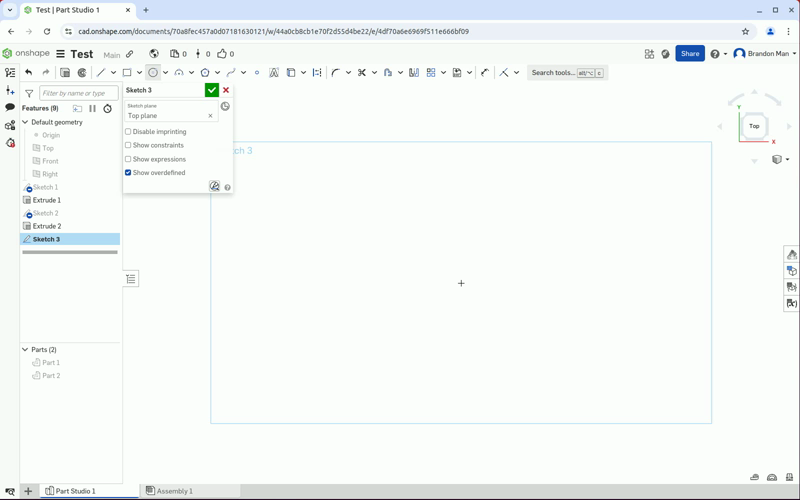
key_up(shift)
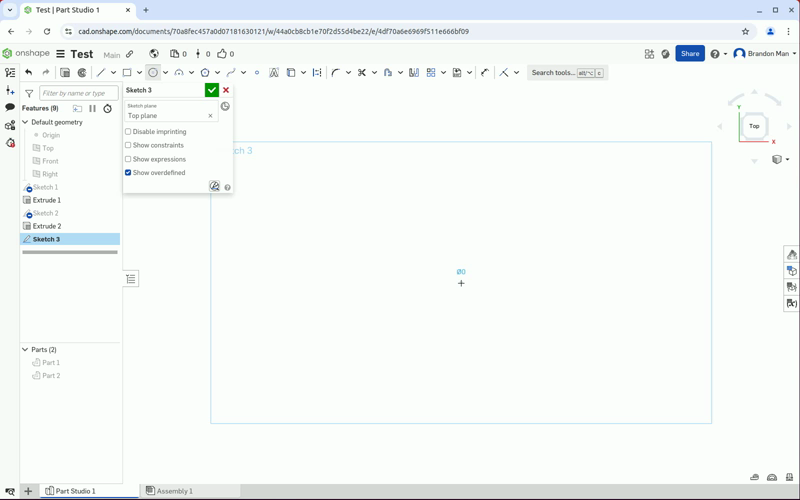
mouse_move(494, 282)
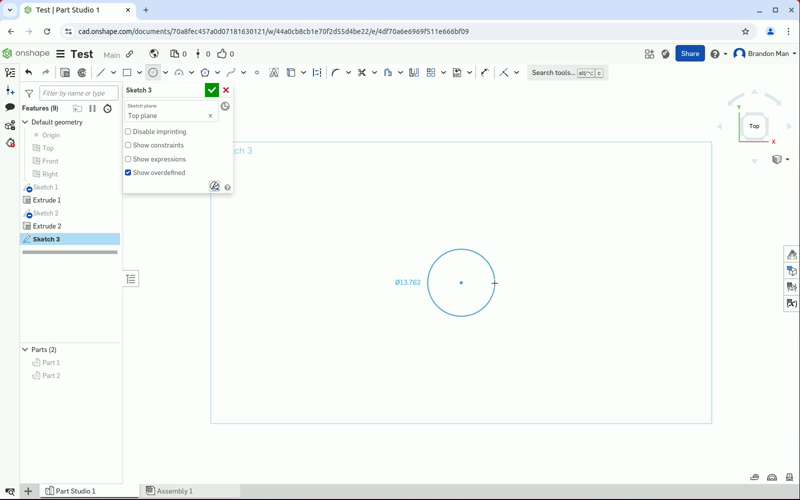
click(494, 282)
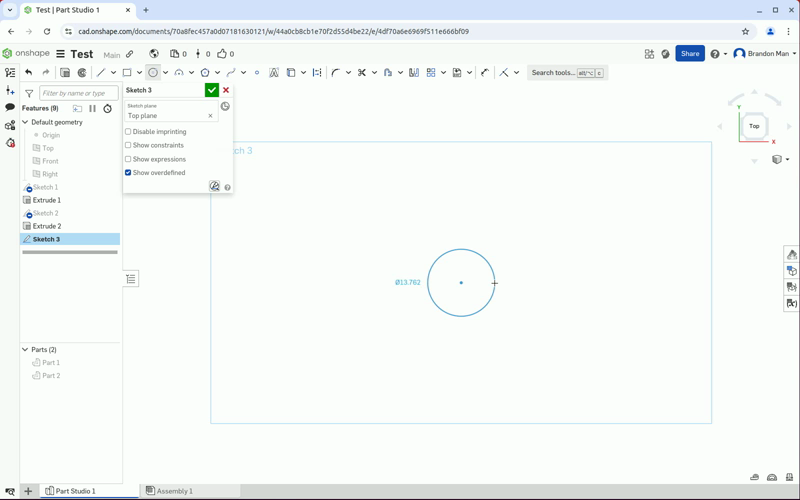
key(esc)
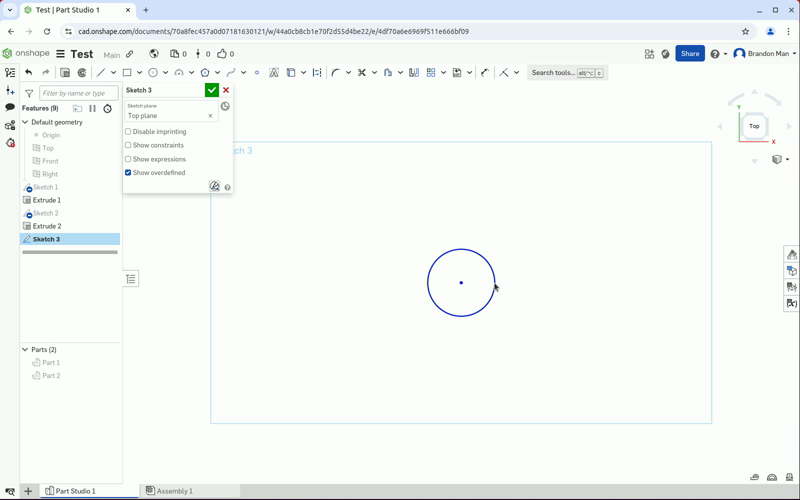
key(c)
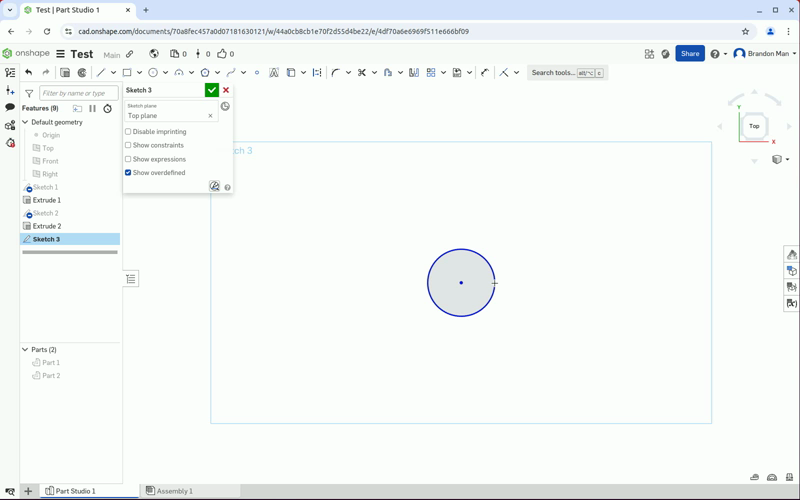
key_down(shift)
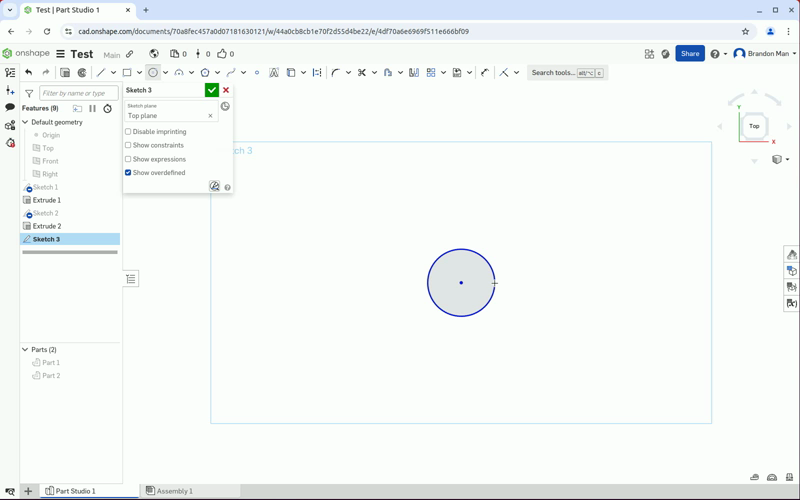
mouse_move(461, 282)
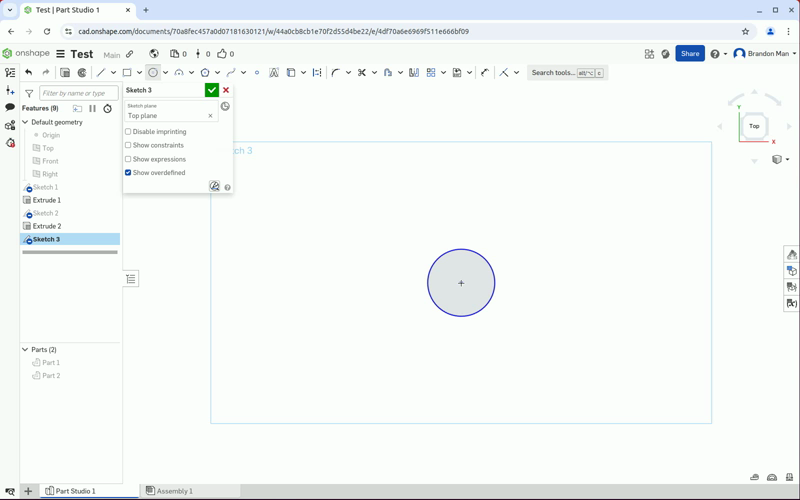
click(461, 282)
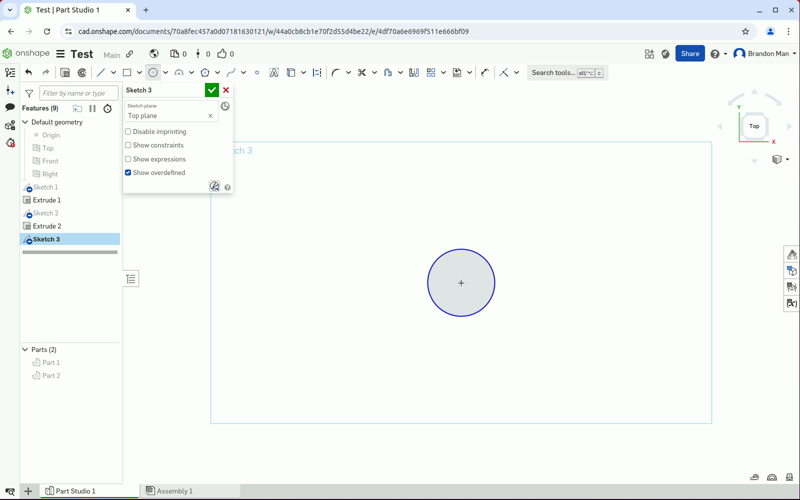
key_up(shift)
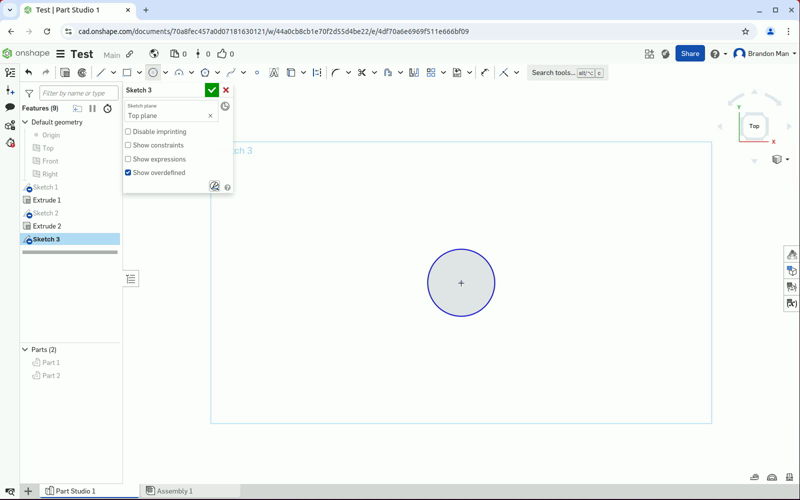
mouse_move(468, 282)
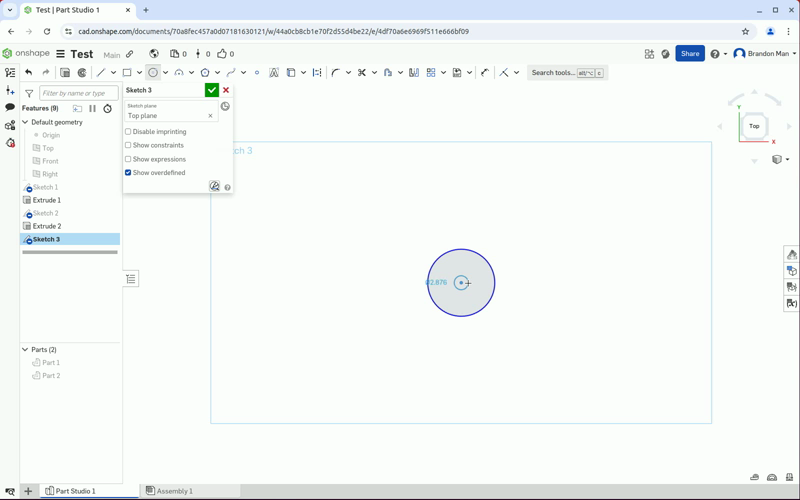
click(468, 282)
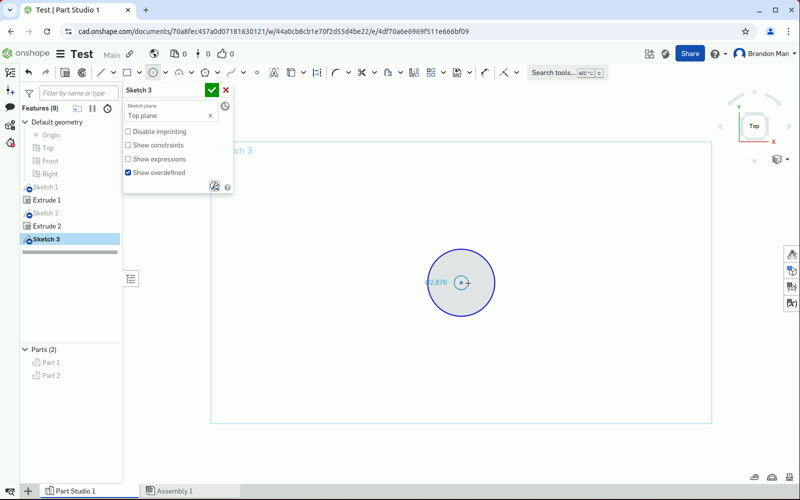
key(esc)
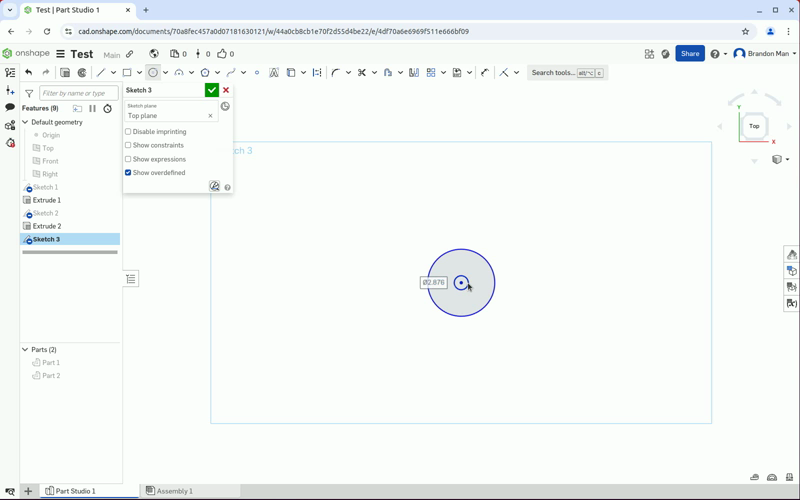
mouse_move(442, 263)
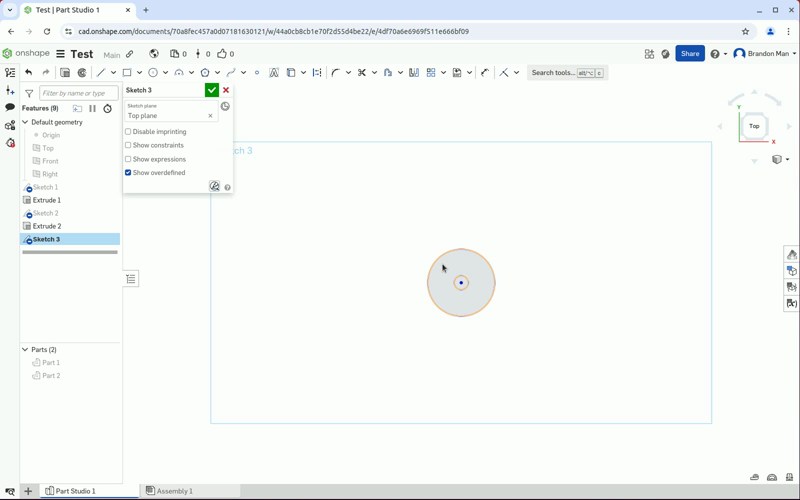
click(442, 263)
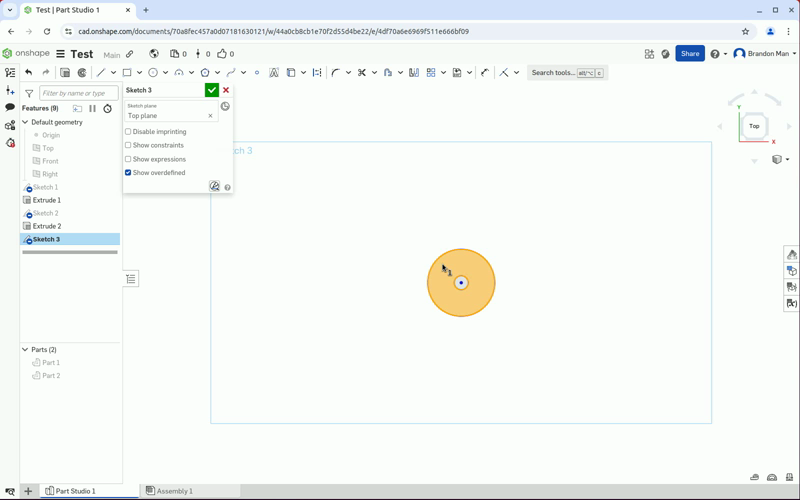
mouse_move(73, 352)
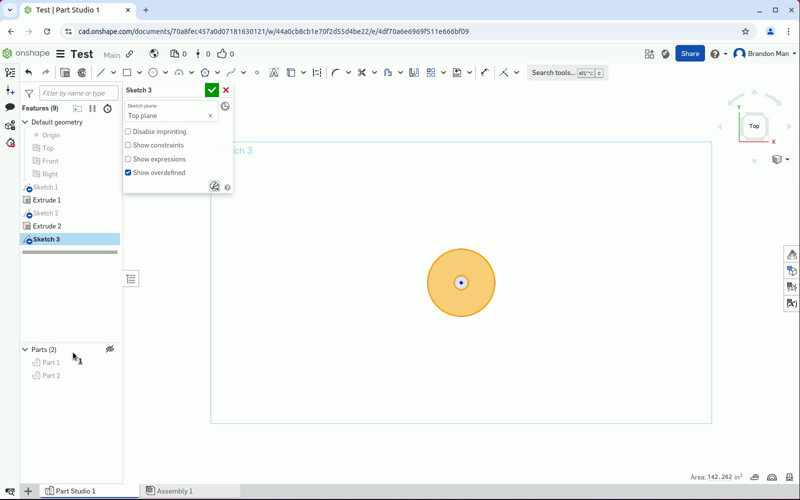
key(shift+y)
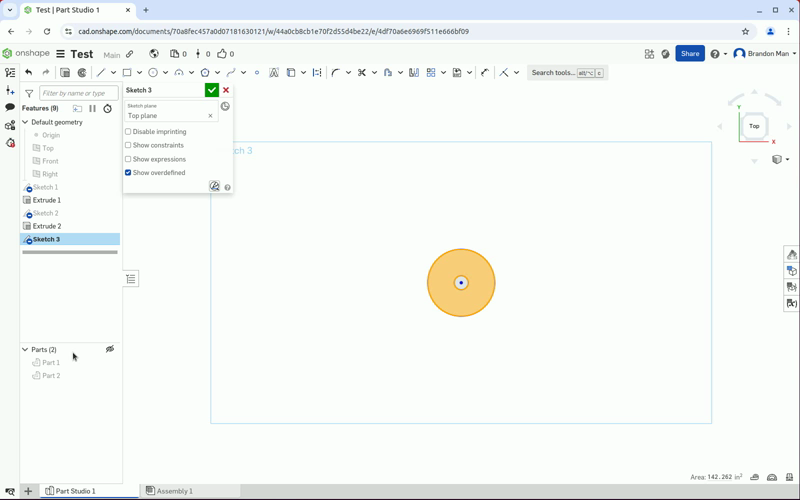
key(shift+e)
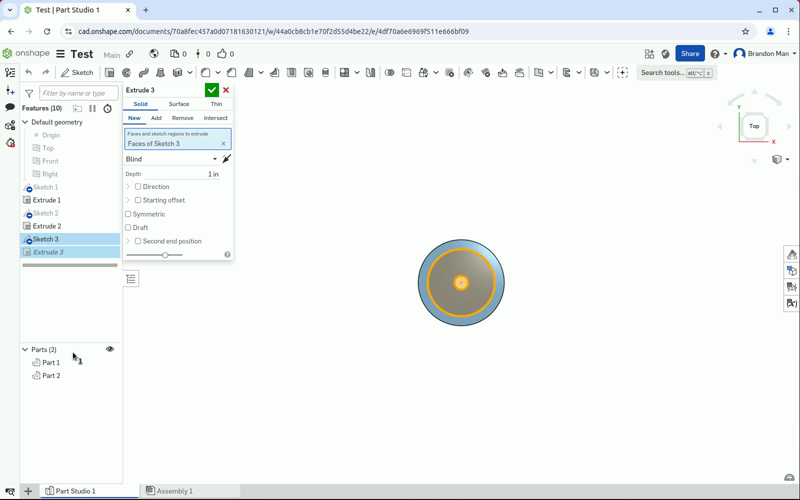
mouse_move(143, 106)
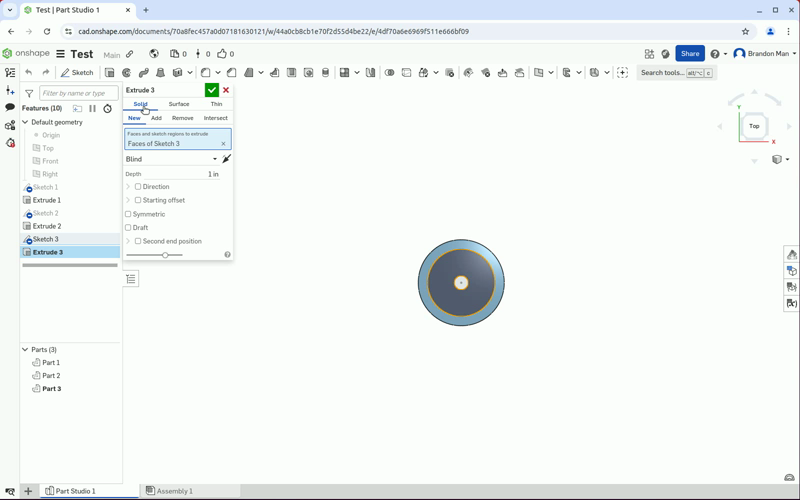
click(143, 106)
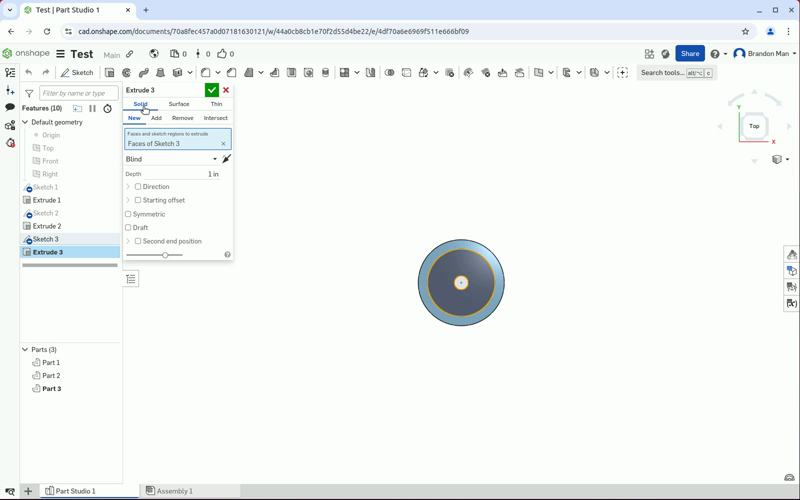
mouse_move(137, 120)
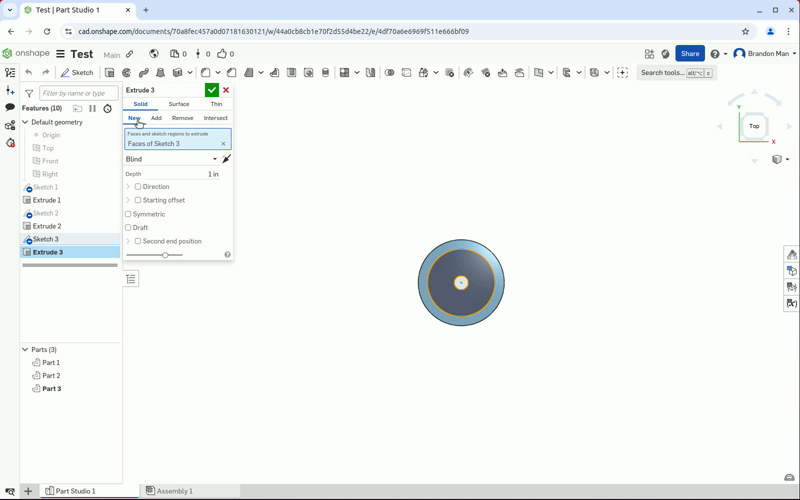
click(137, 120)
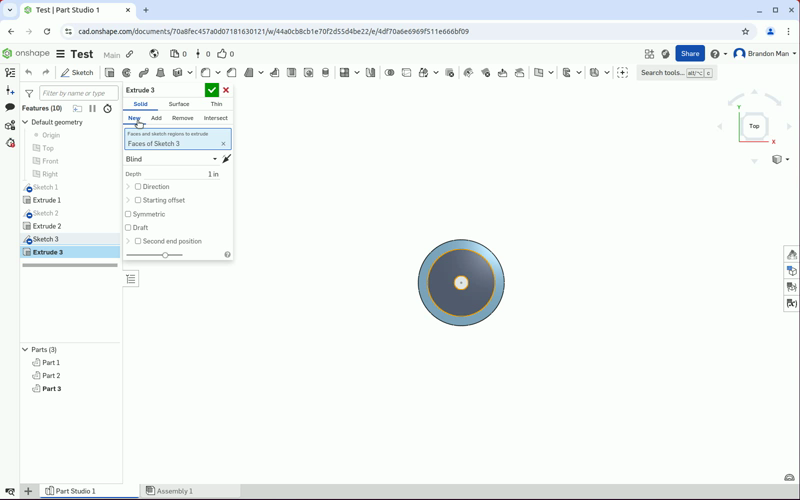
key(tab, 4)
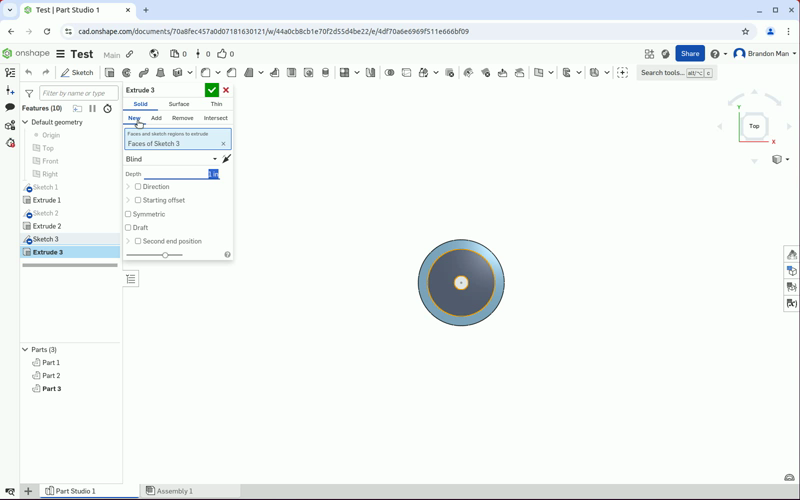
text(23.108)
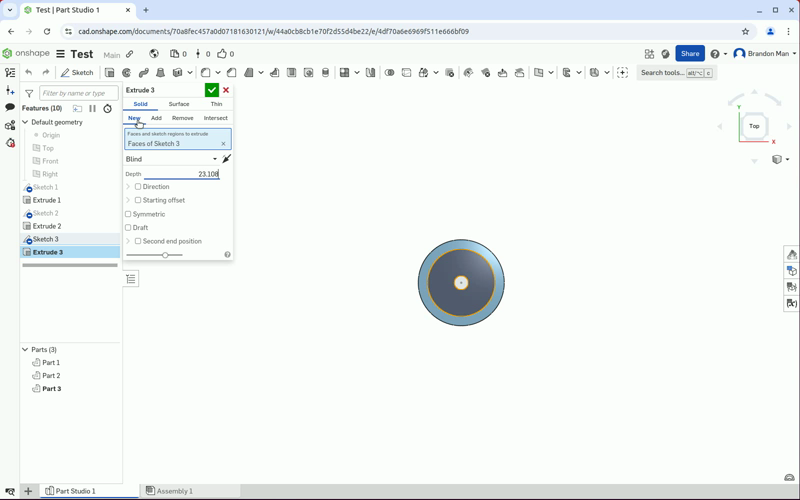
key(enter)
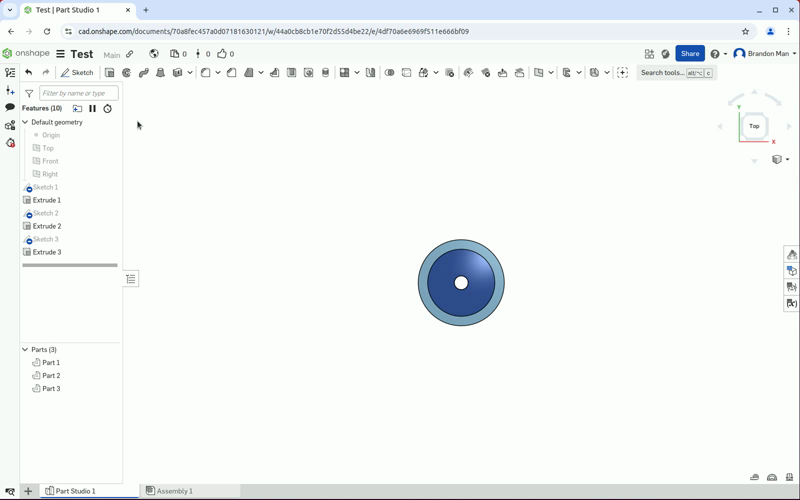
key(shift+h)
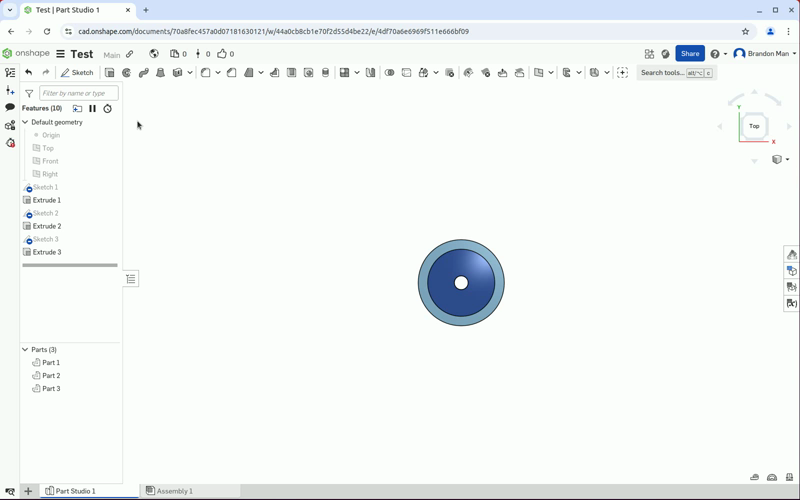
key(shift+h)
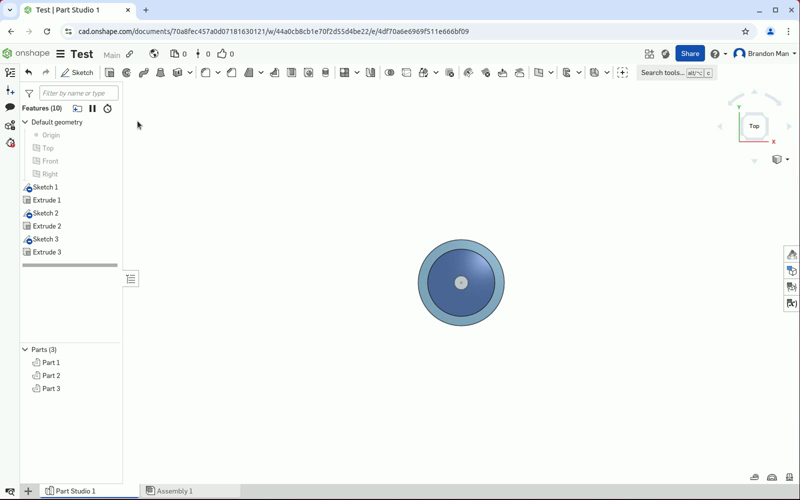
key(shift+7)
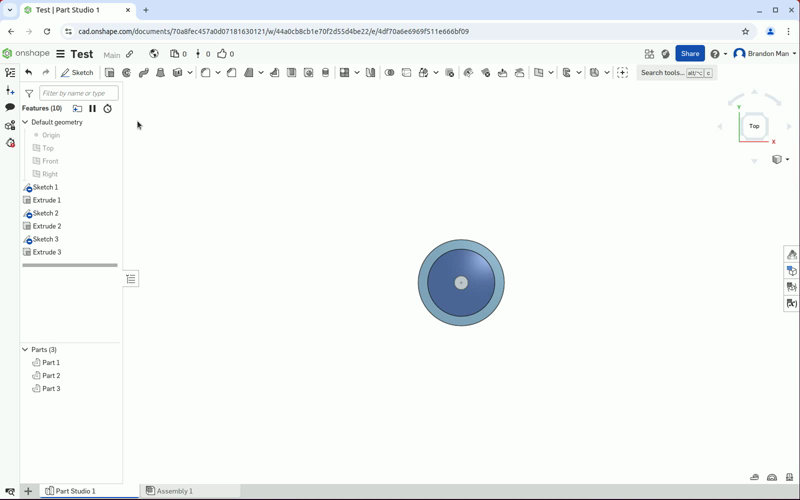
key(up, 3)
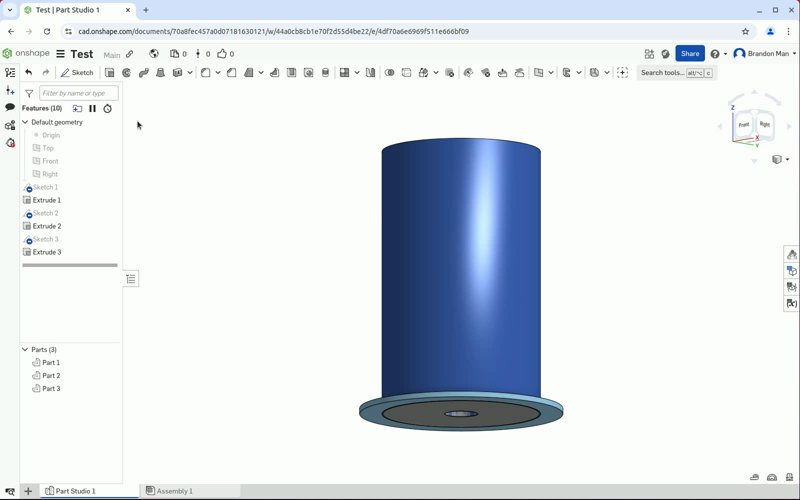
key(left, 3)
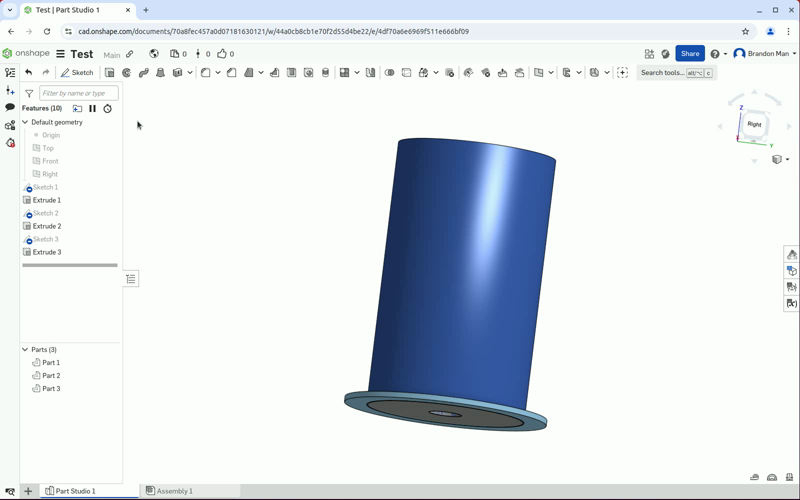
key(right, 3)
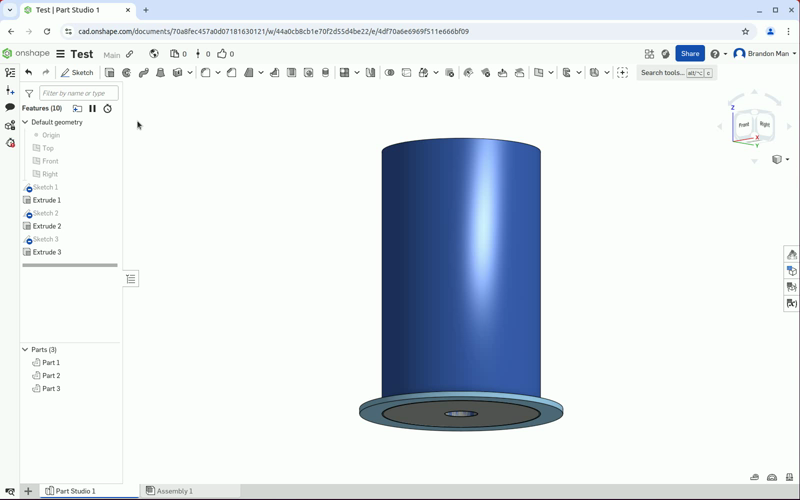
key(down, 3)
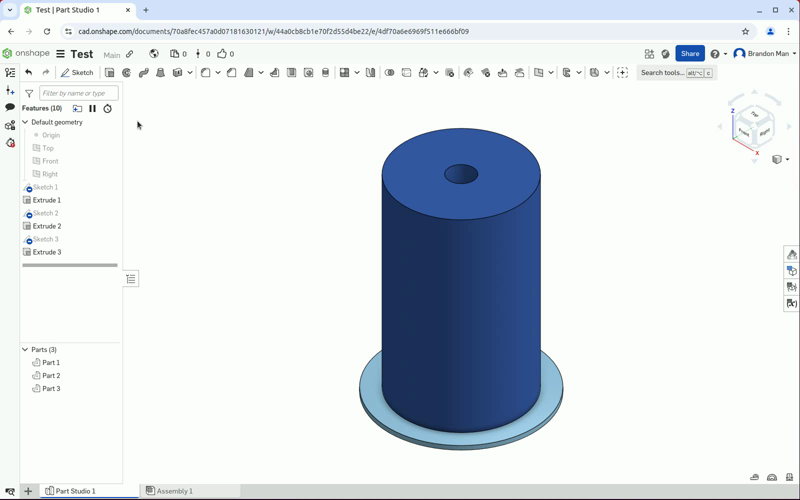
mouse_move(73, 189)
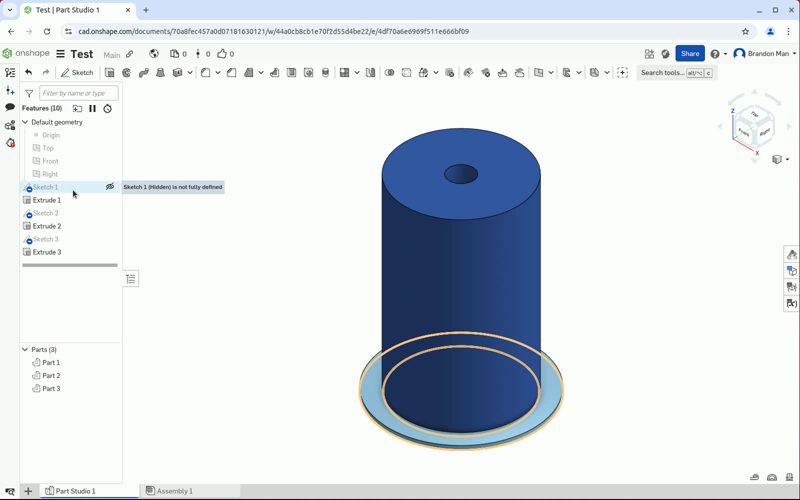
click(73, 189)